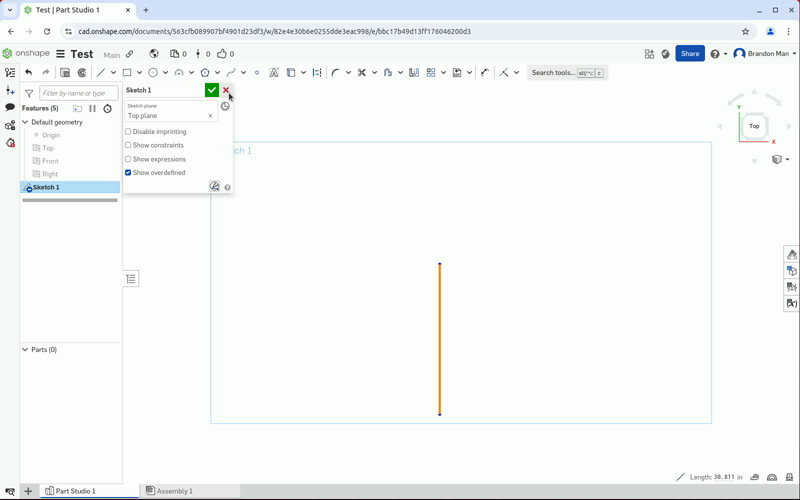
key(shift+h)
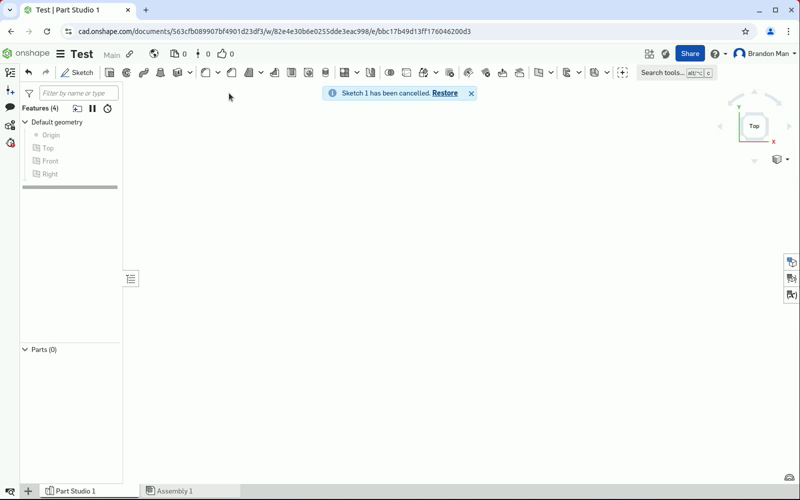
mouse_move(73, 352)
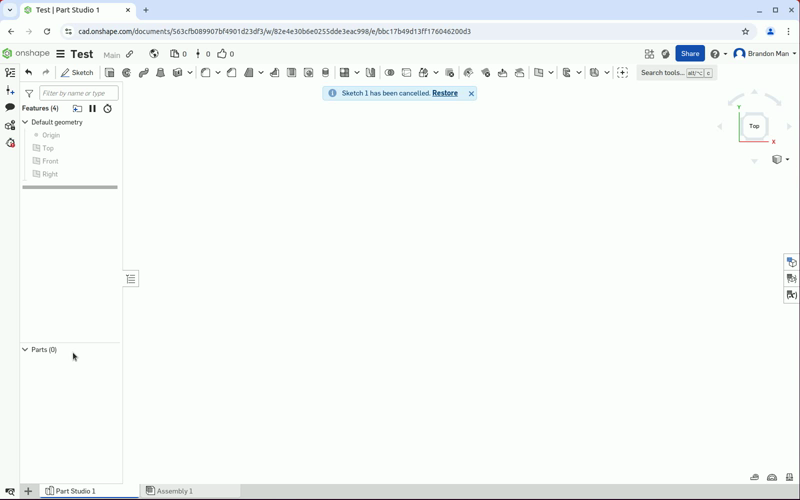
key(y)
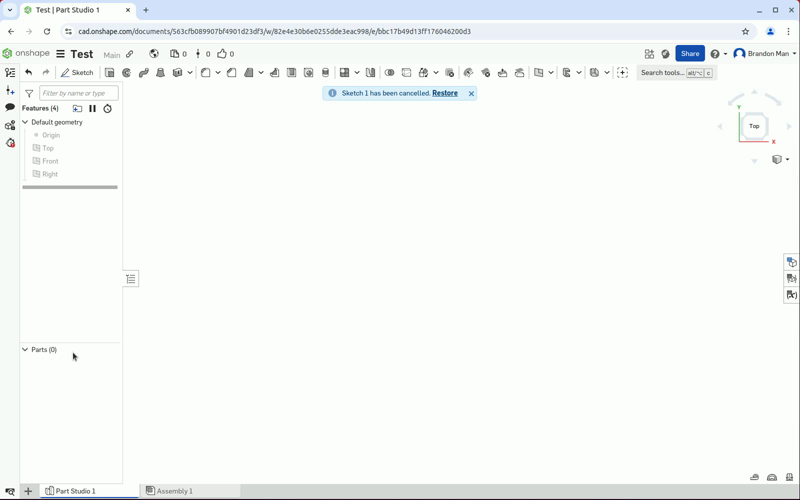
key(shift+p)
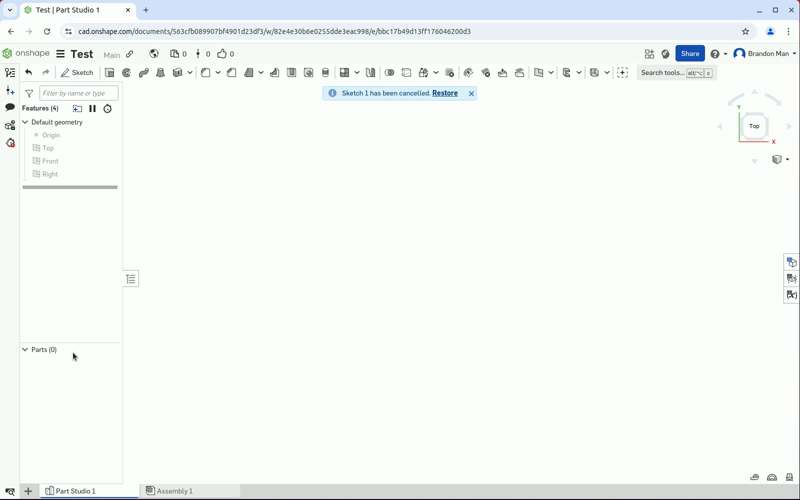
key(space)
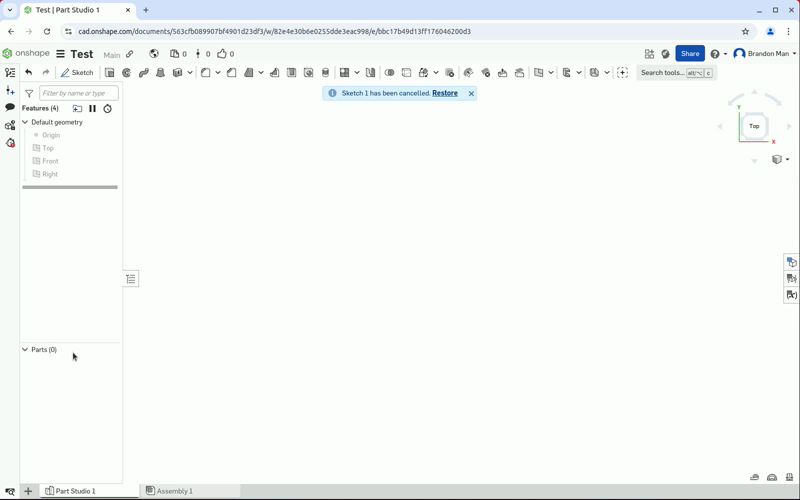
key_down(shift)
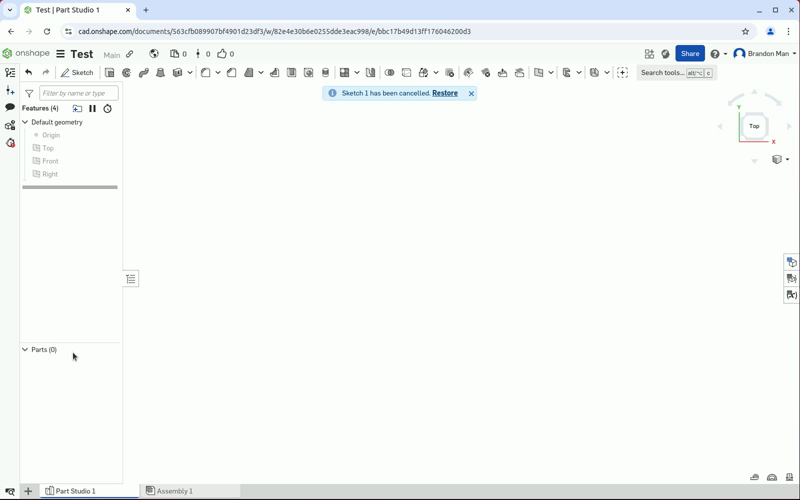
key(up)
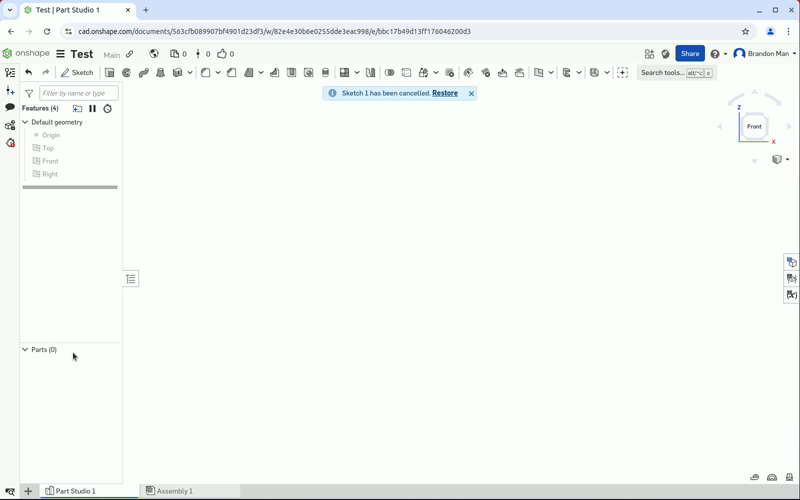
key_up(shift)
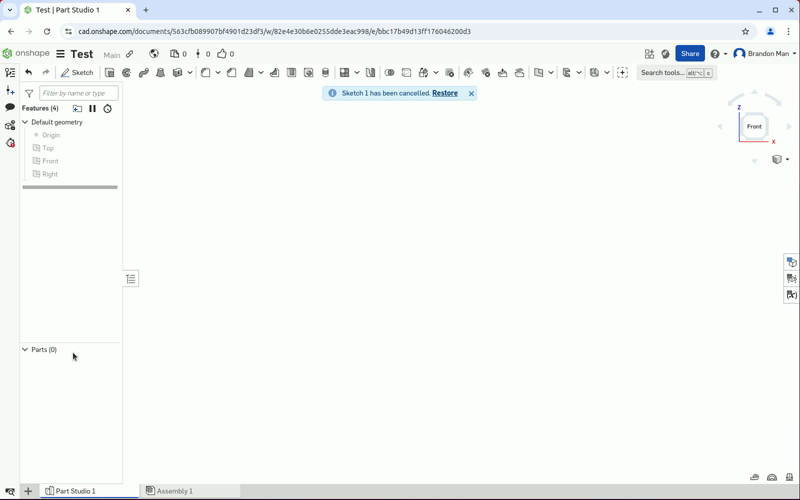
mouse_move(73, 352)
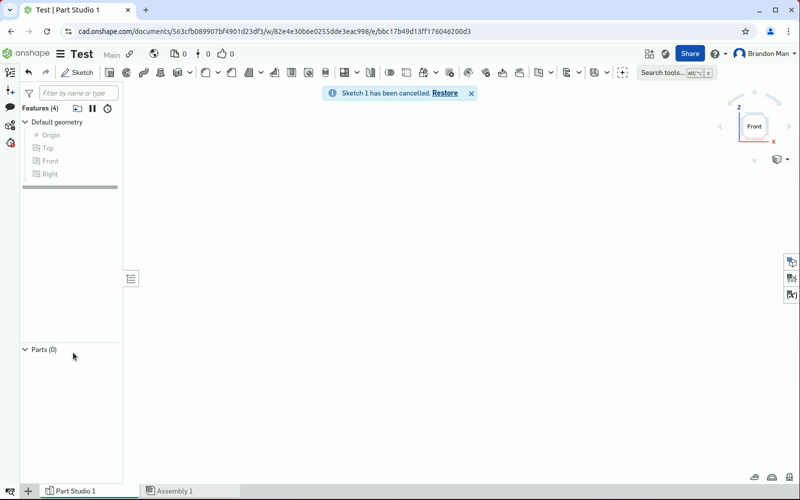
key(shift+y)
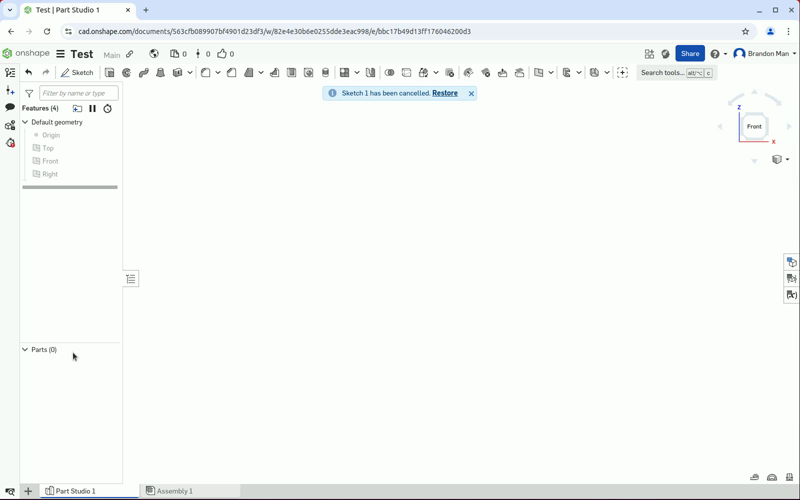
key(shift+s)
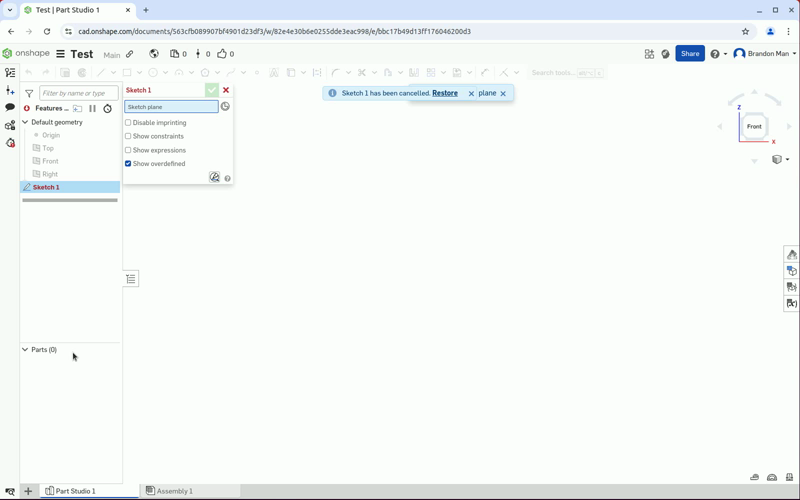
mouse_move(73, 163)
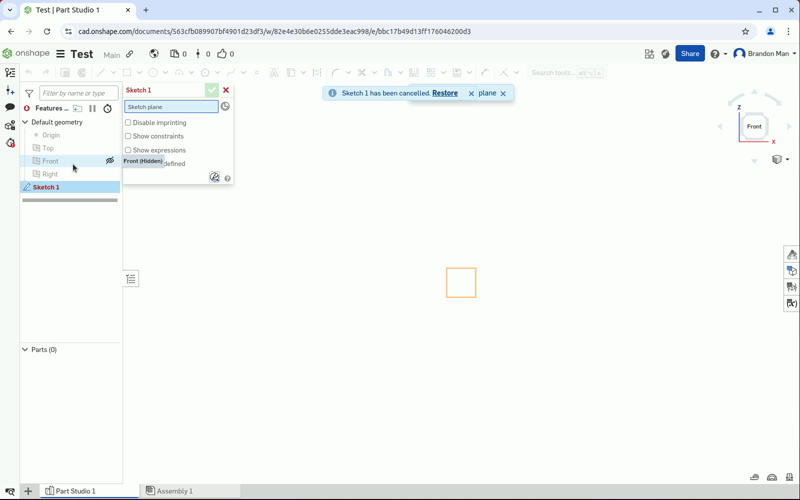
click(73, 163)
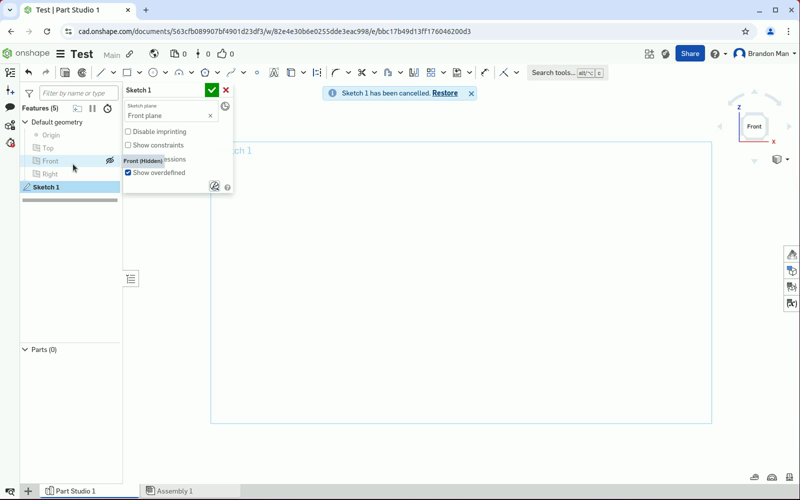
mouse_move(73, 352)
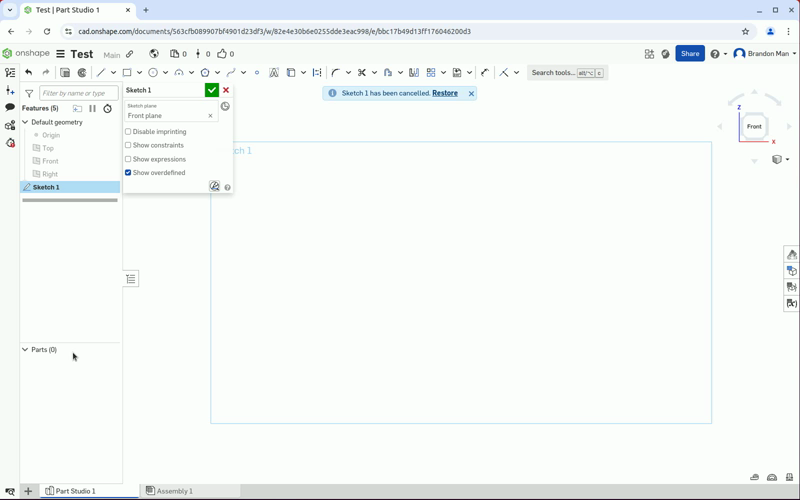
key(y)
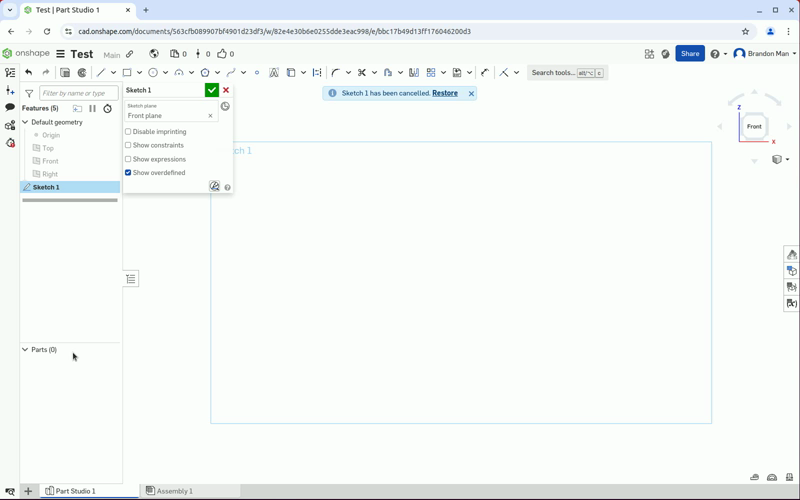
key(l)
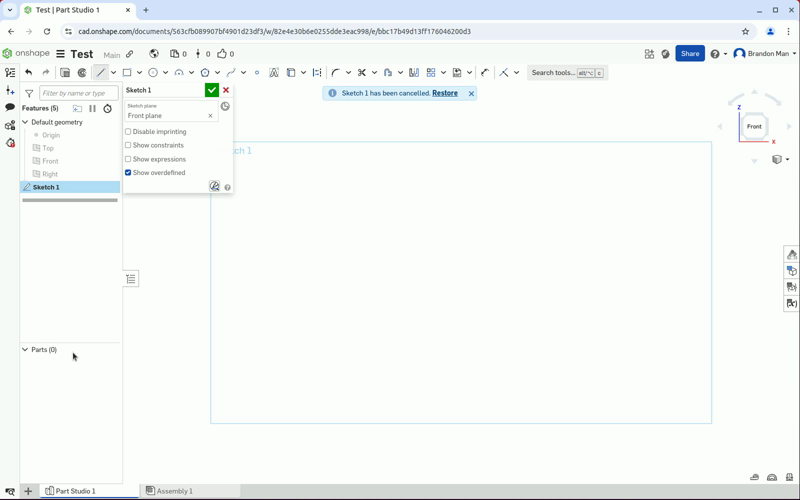
key_down(shift)
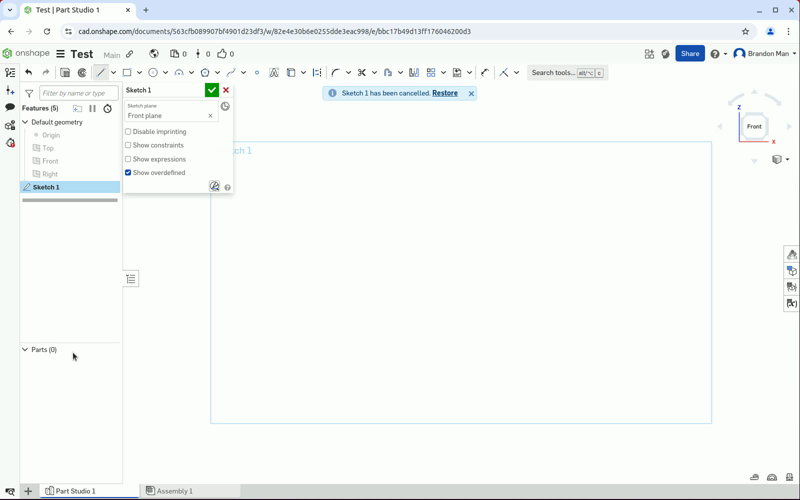
mouse_move(460, 297)
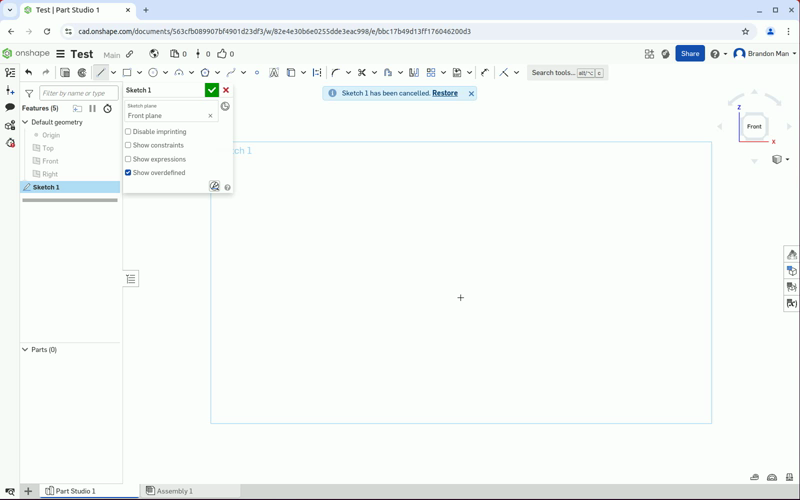
click(460, 297)
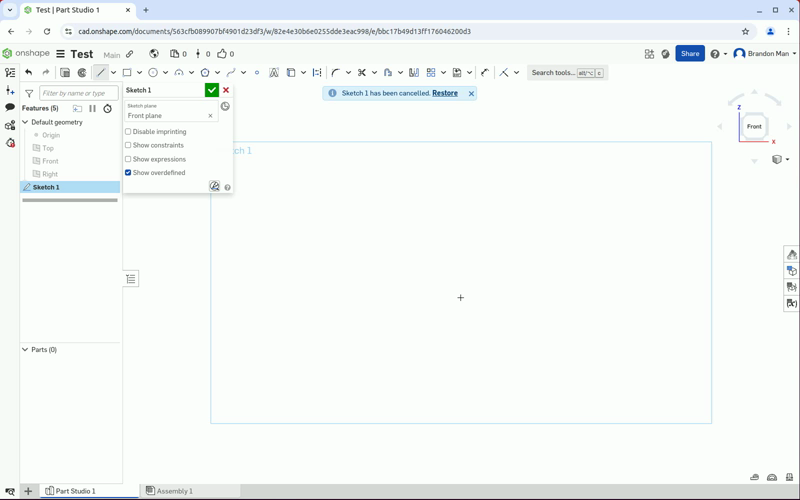
key_up(shift)
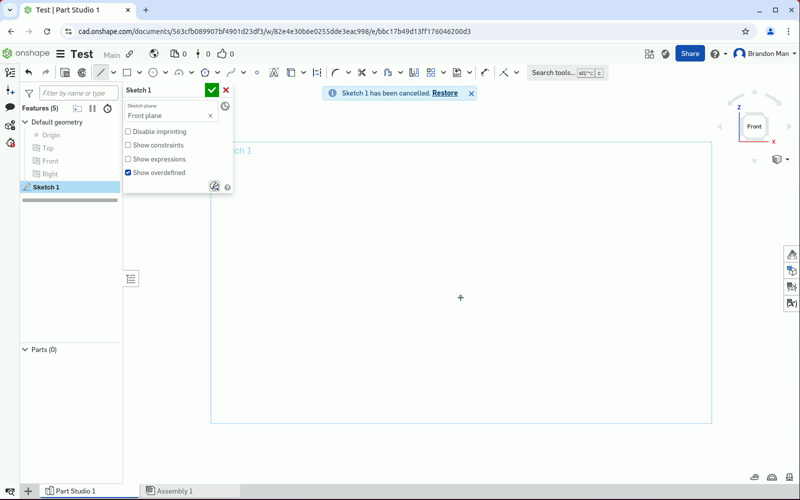
key_down(shift)
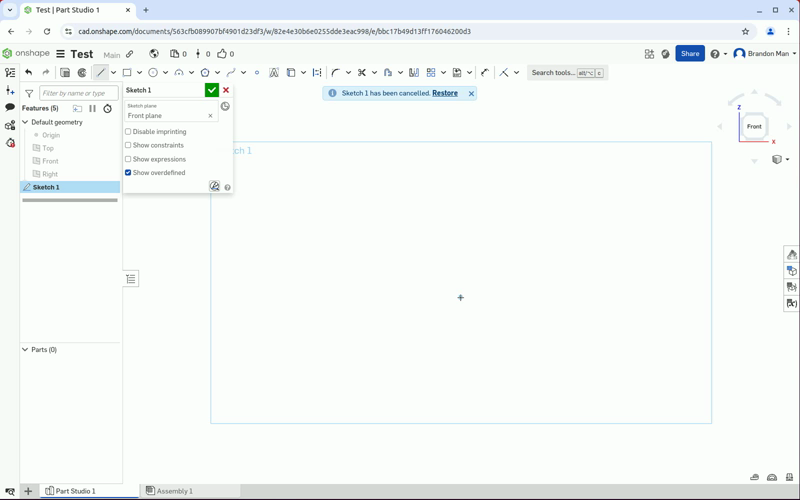
mouse_move(573, 297)
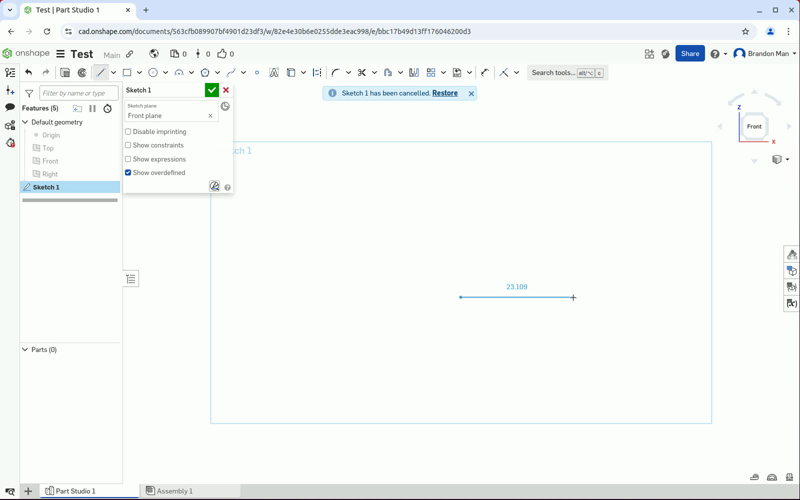
click(573, 297)
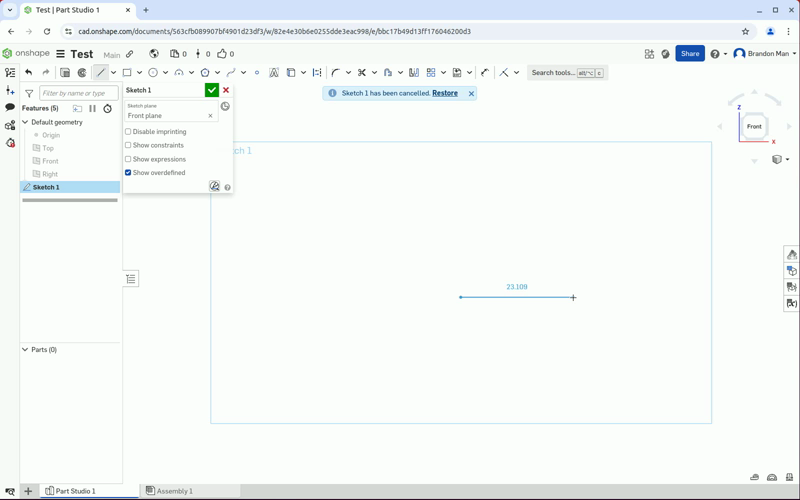
key_up(shift)
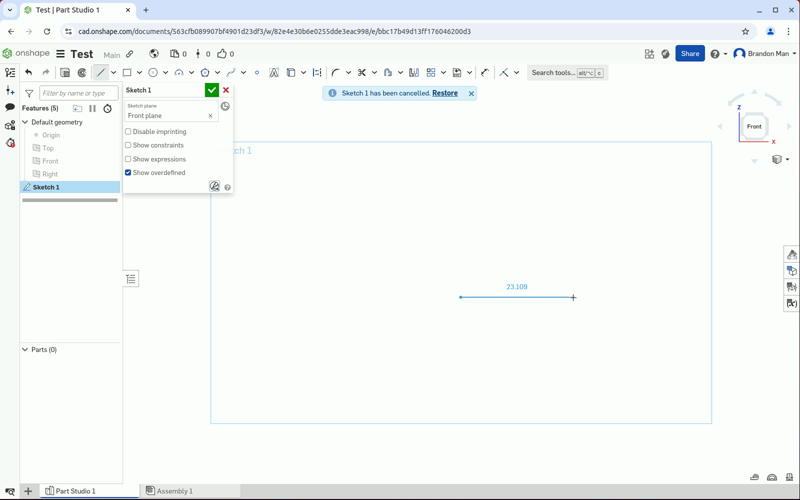
key_down(shift)
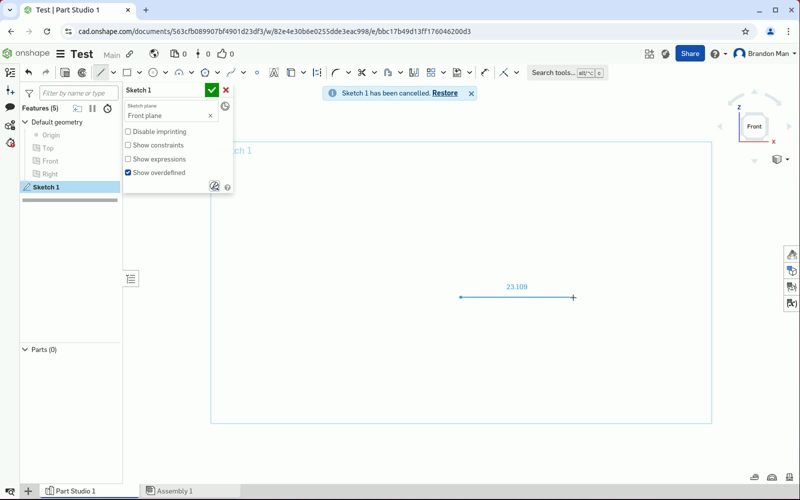
mouse_move(589, 297)
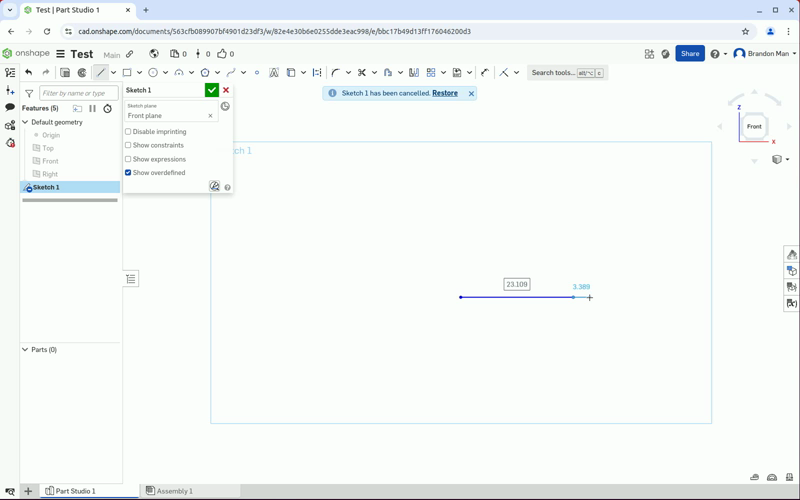
mouse_move(573, 253)
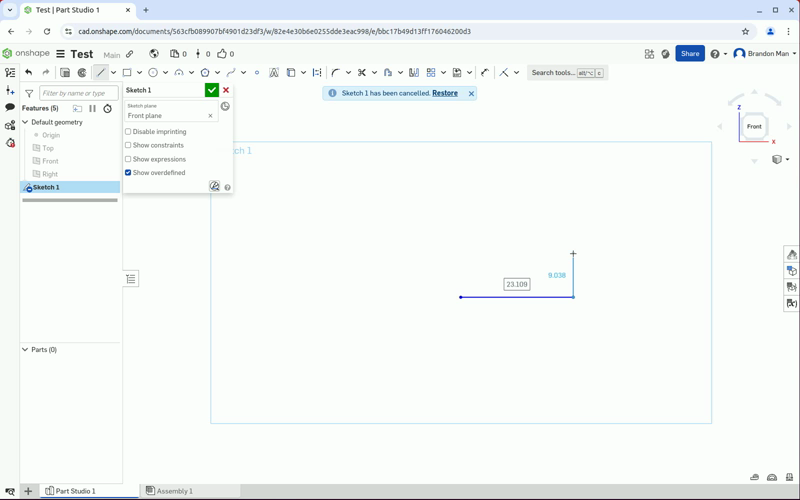
click(573, 253)
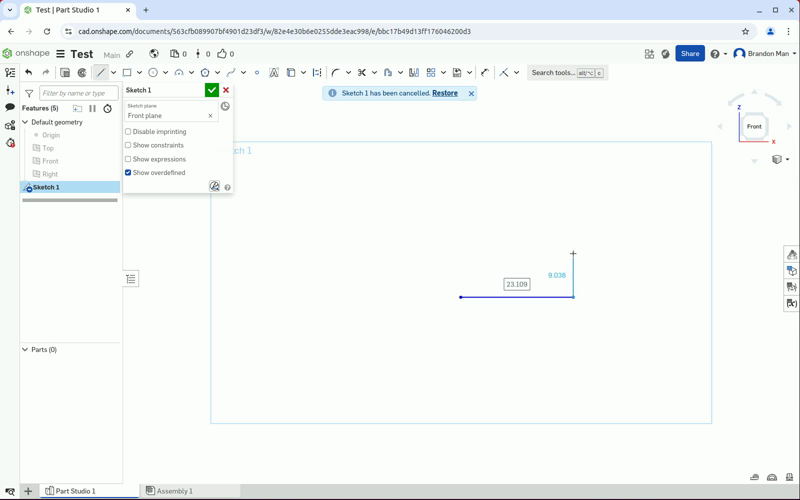
key_up(shift)
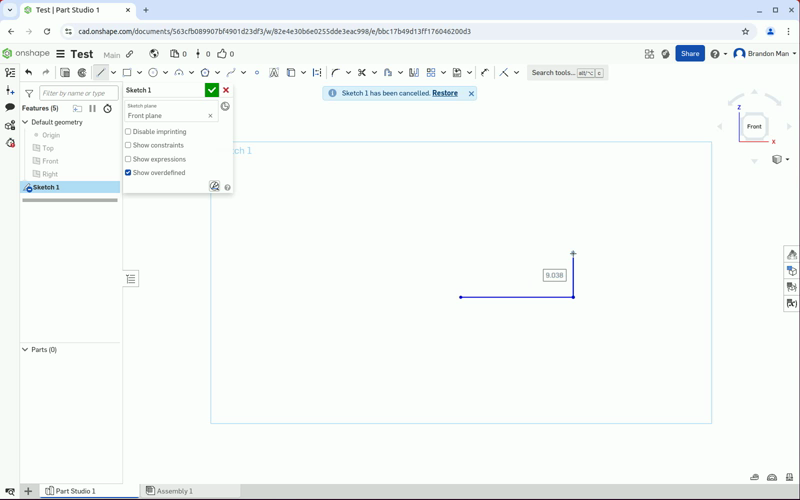
key_down(shift)
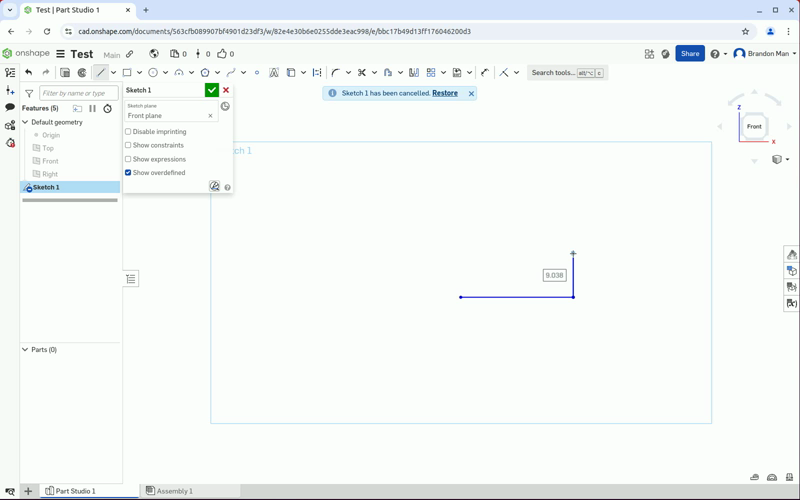
mouse_move(460, 253)
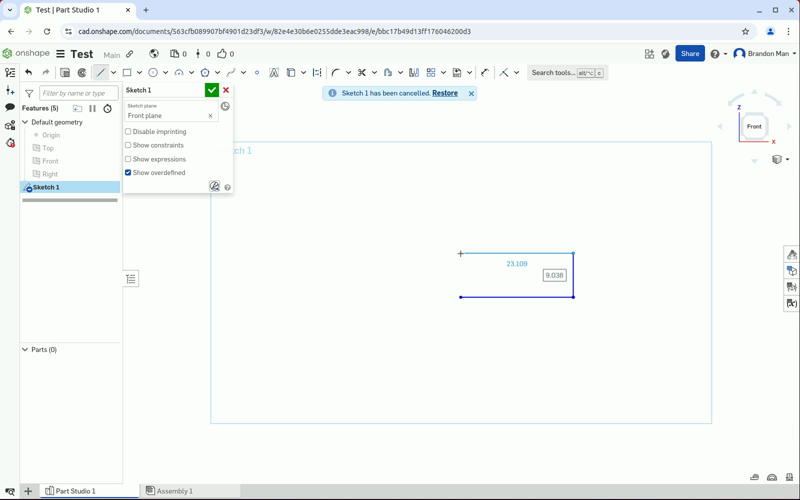
click(460, 253)
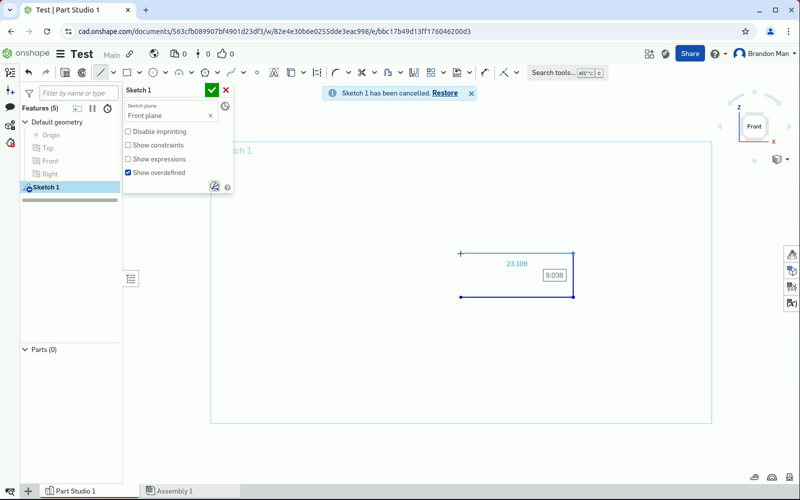
key_up(shift)
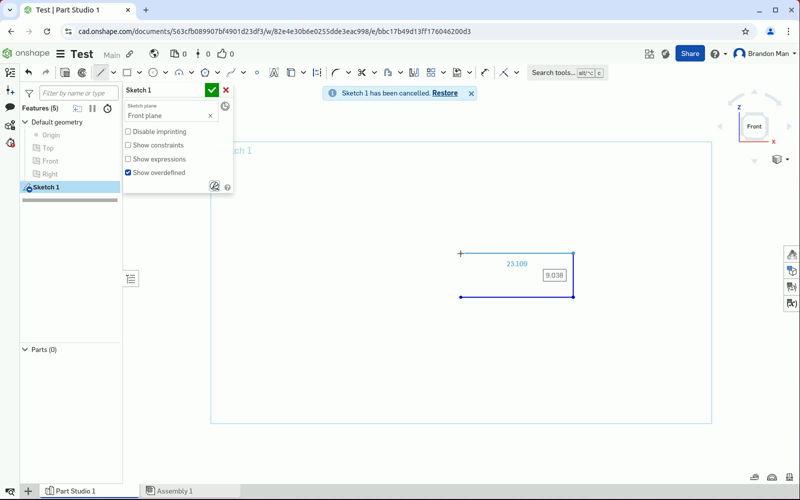
mouse_move(490, 253)
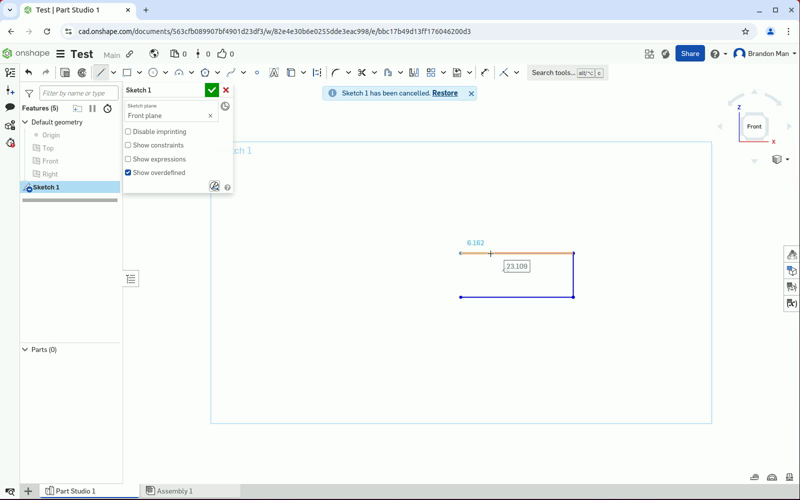
key_down(shift)
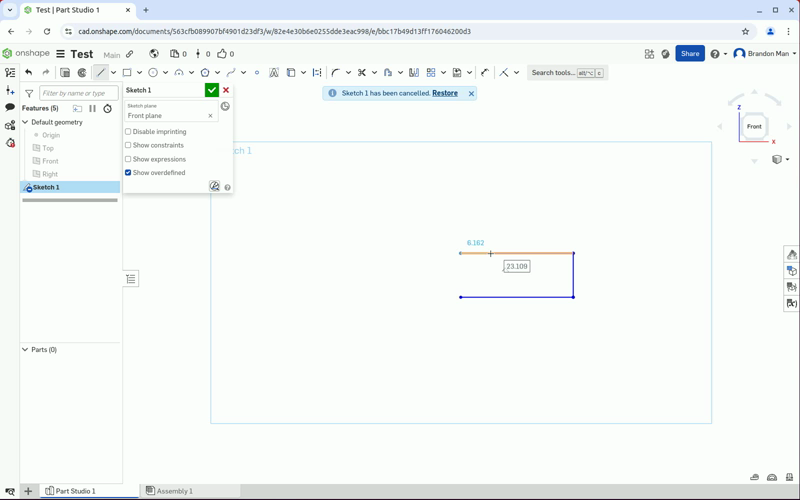
mouse_move(460, 297)
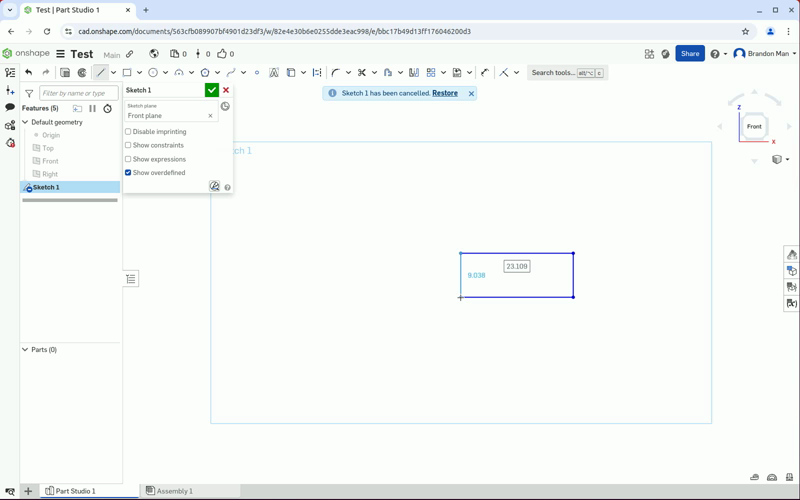
key_up(shift)
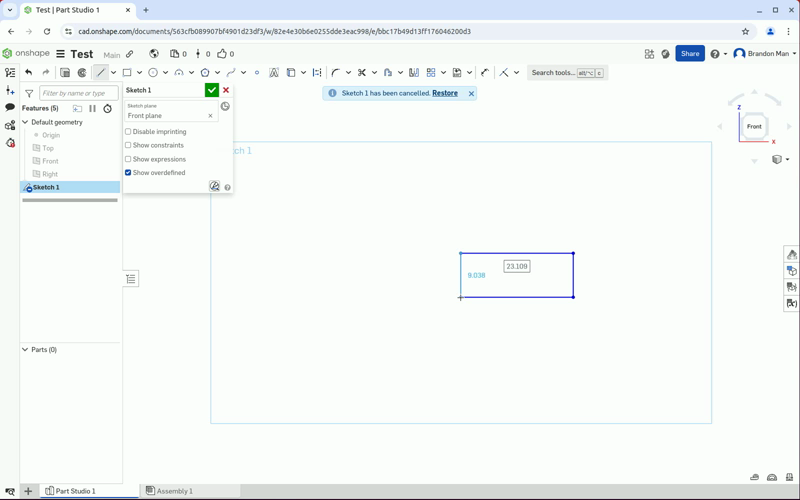
click(460, 297)
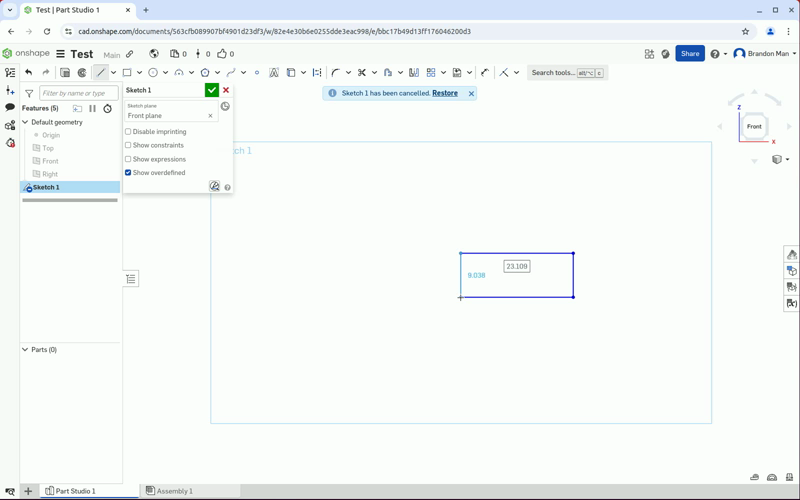
key(esc)
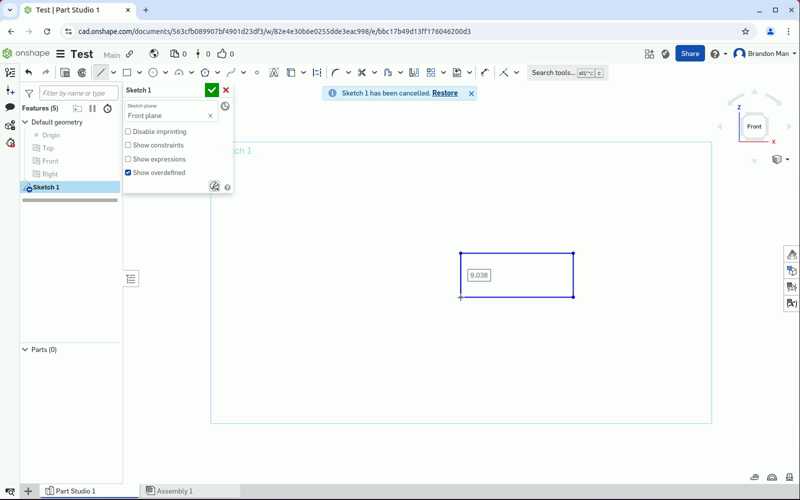
key(l)
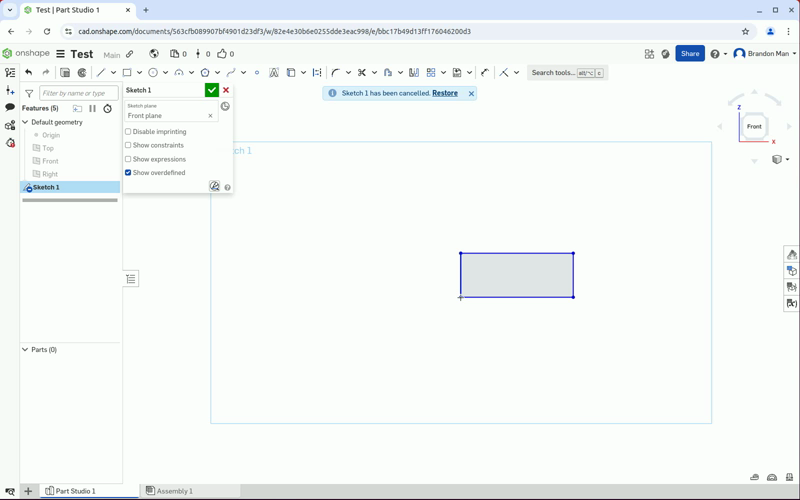
key_down(shift)
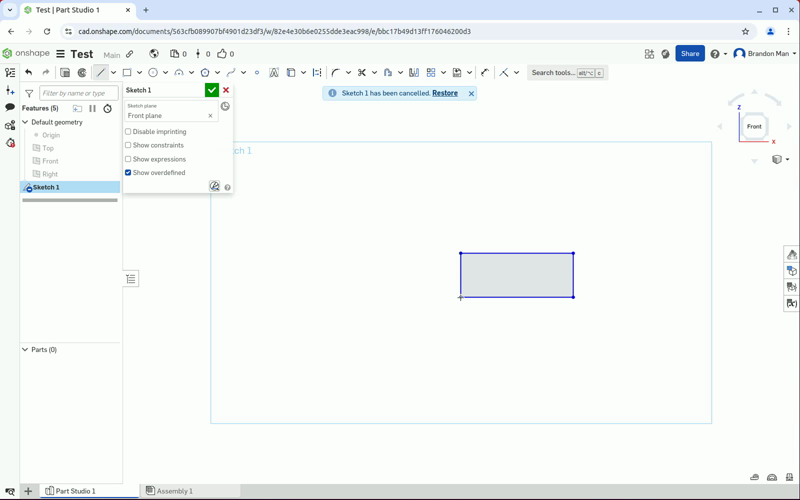
mouse_move(465, 291)
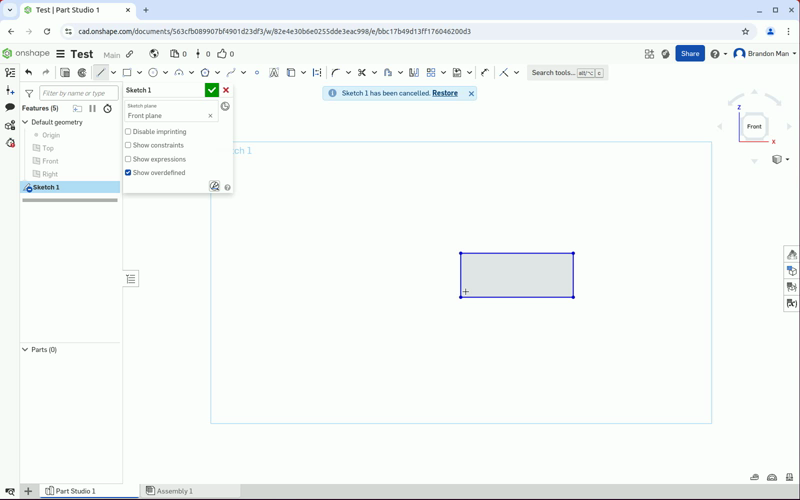
click(465, 291)
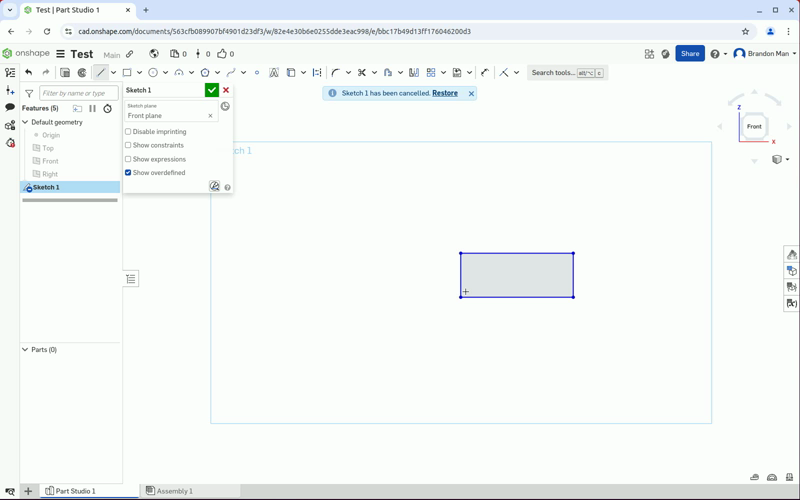
key_up(shift)
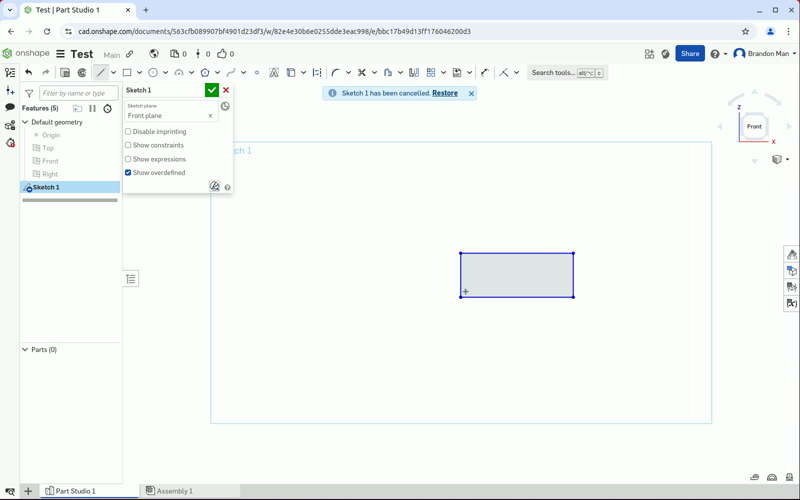
key_down(shift)
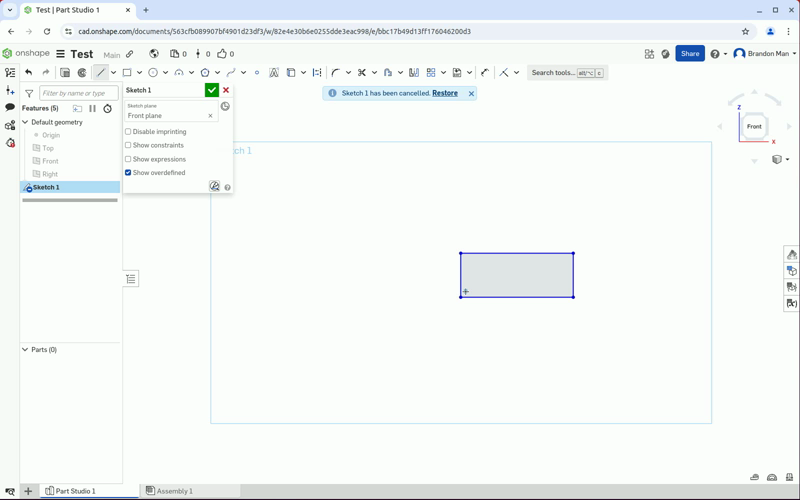
mouse_move(567, 291)
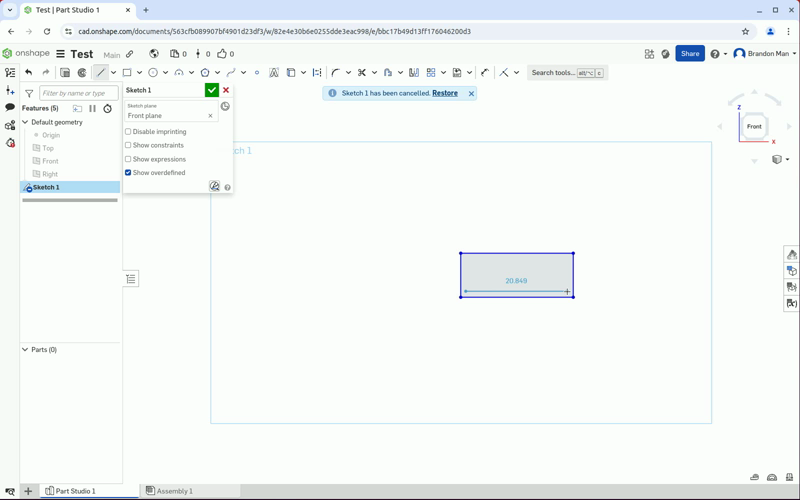
click(567, 291)
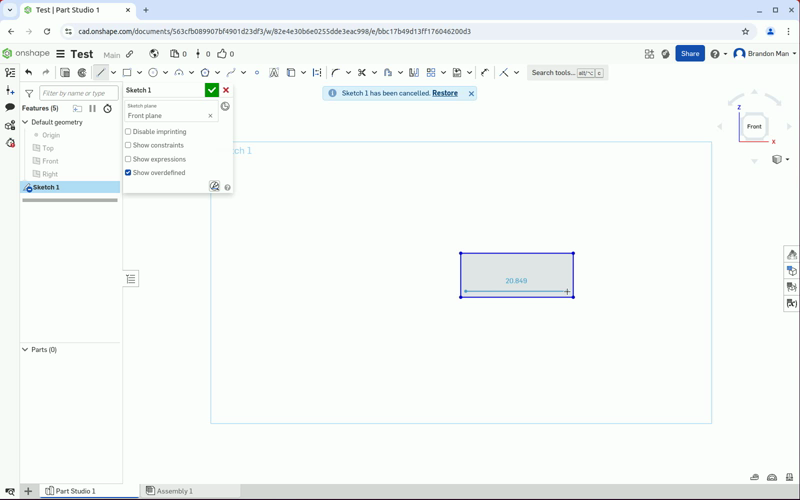
key_up(shift)
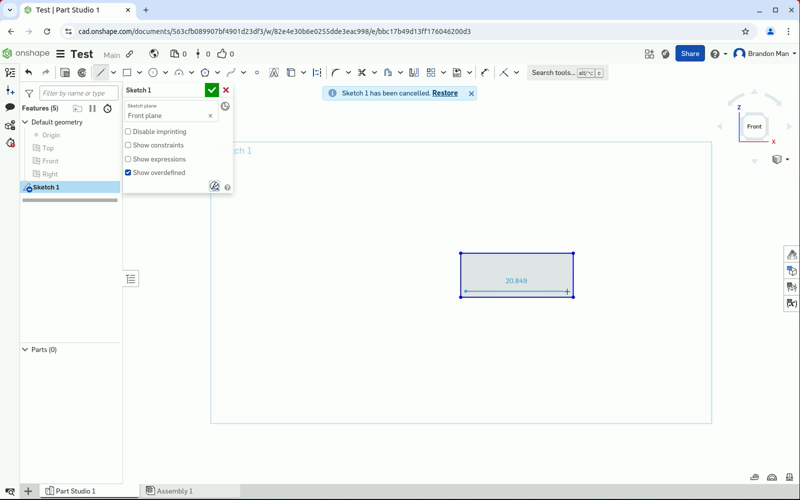
key_down(shift)
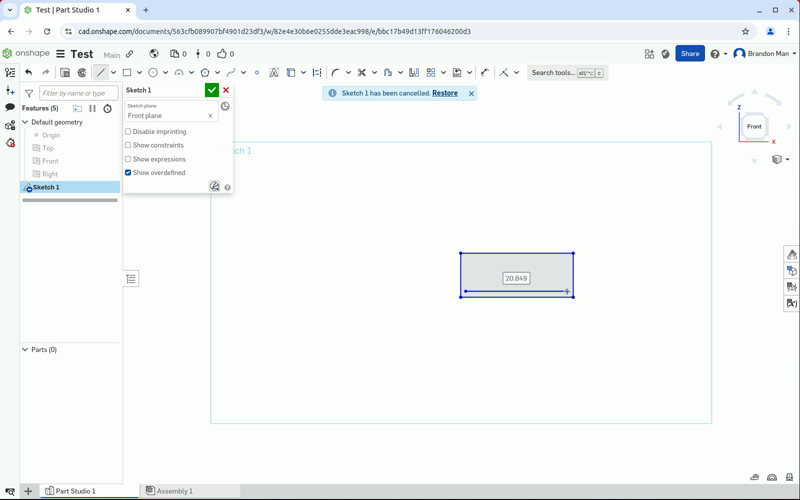
mouse_move(589, 291)
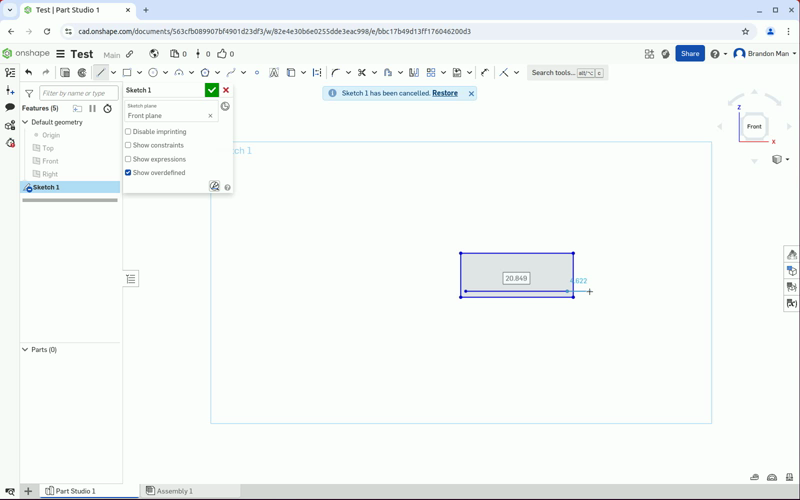
mouse_move(567, 258)
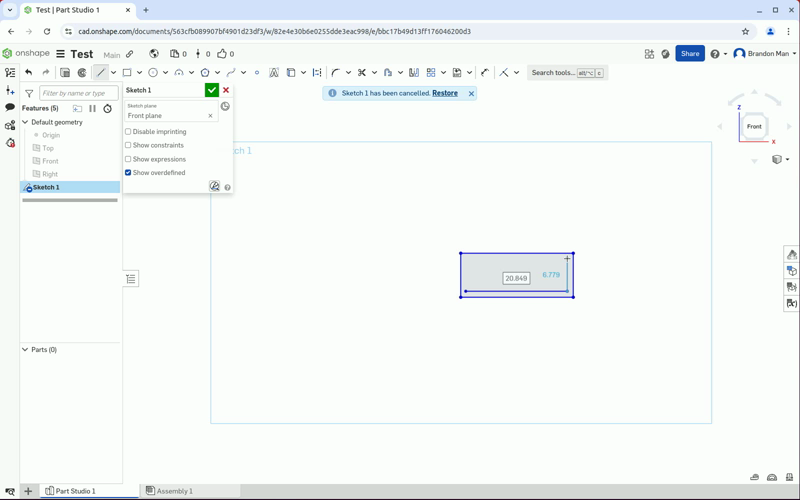
click(567, 258)
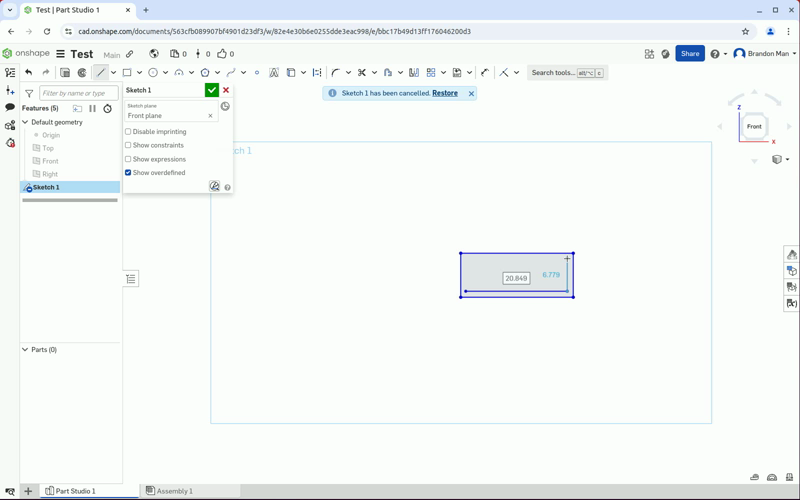
key_up(shift)
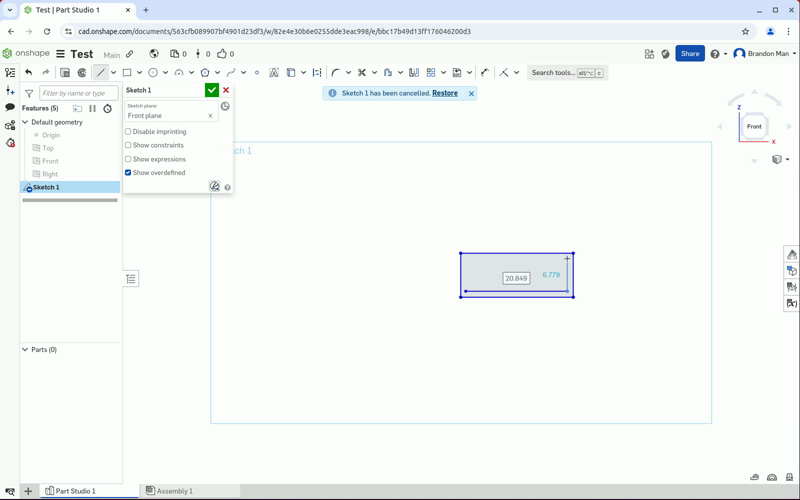
key_down(shift)
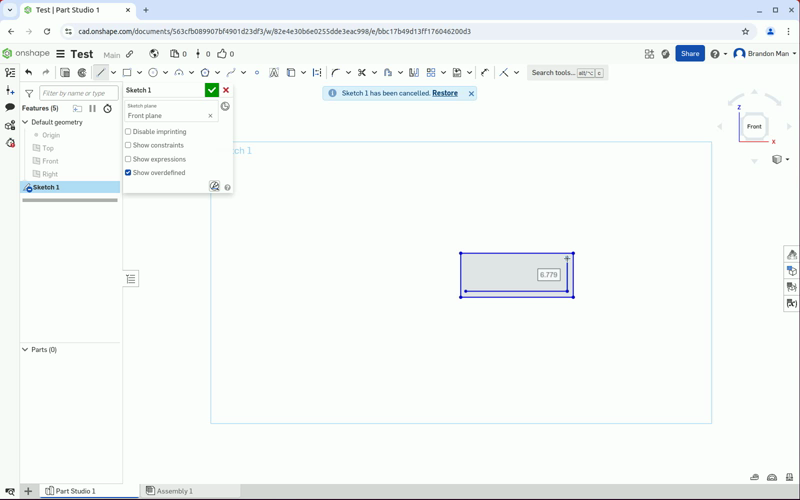
mouse_move(465, 258)
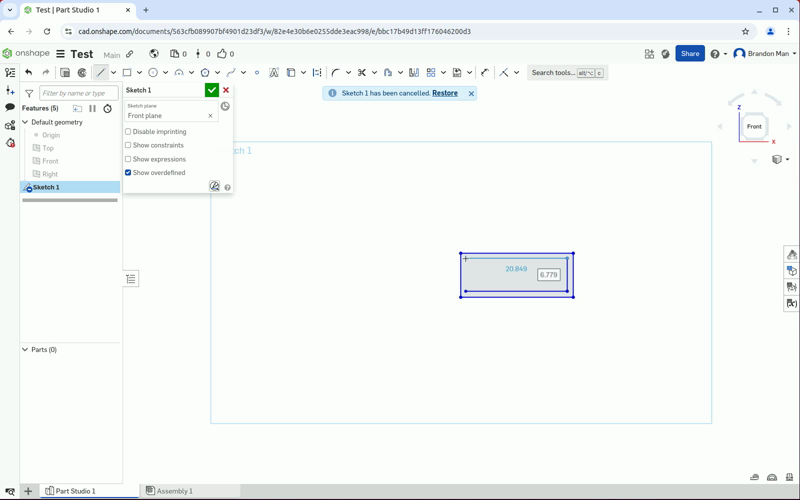
click(465, 258)
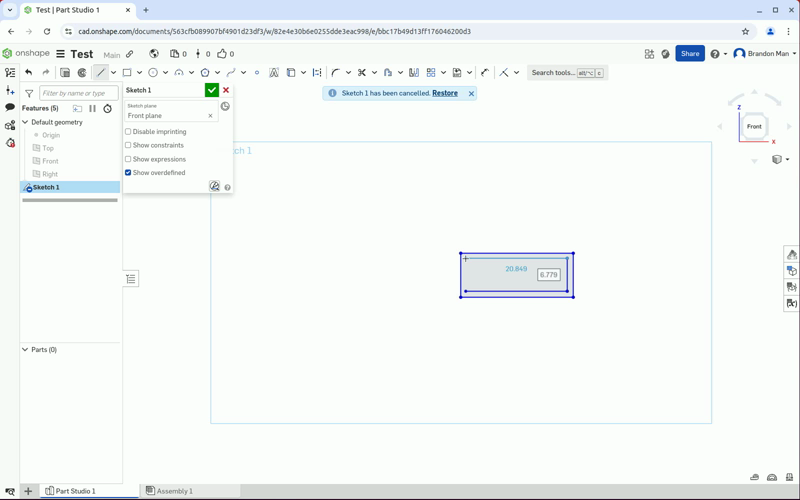
key_up(shift)
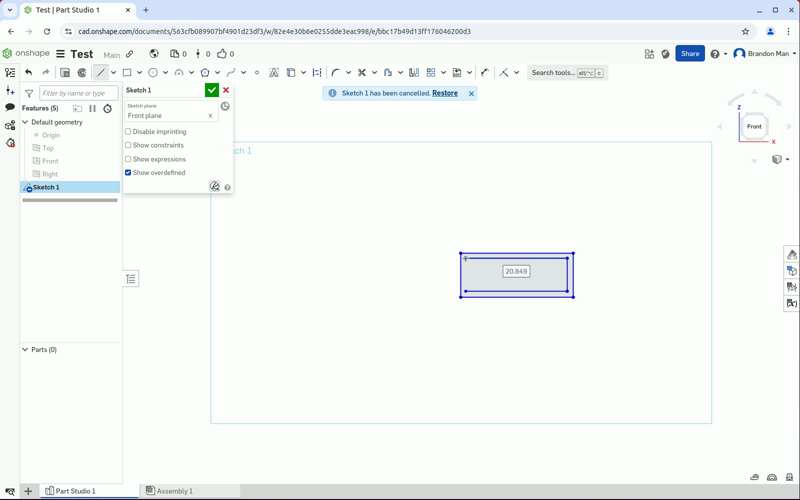
mouse_move(495, 258)
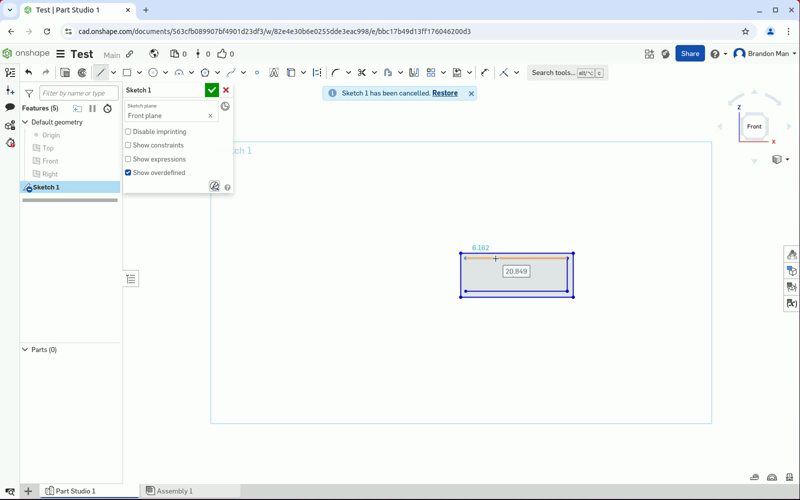
key_down(shift)
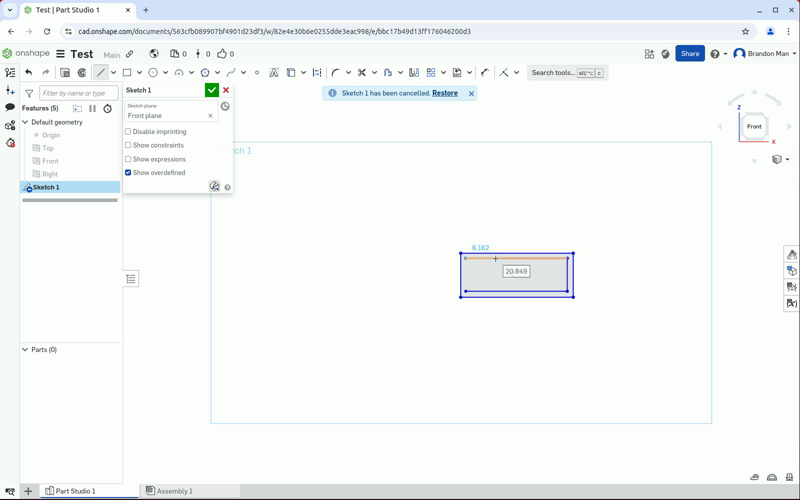
mouse_move(465, 291)
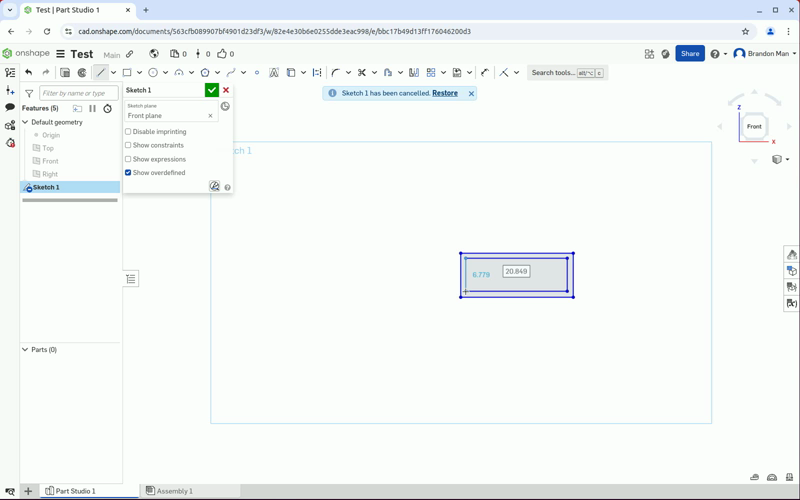
key_up(shift)
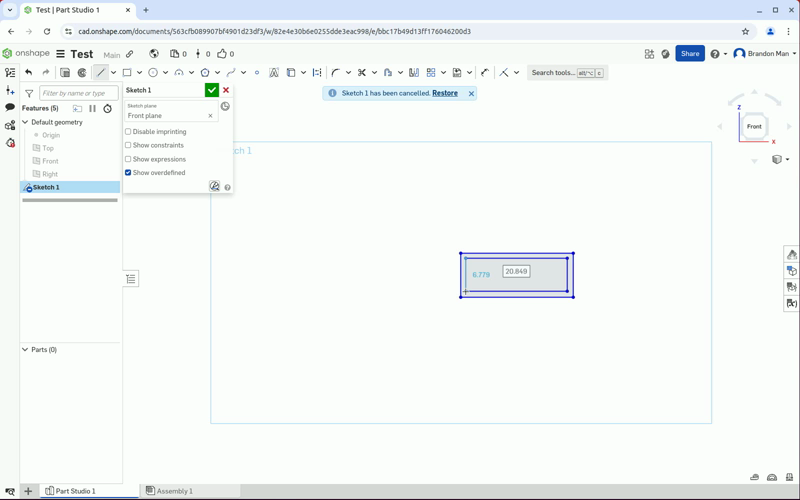
click(465, 291)
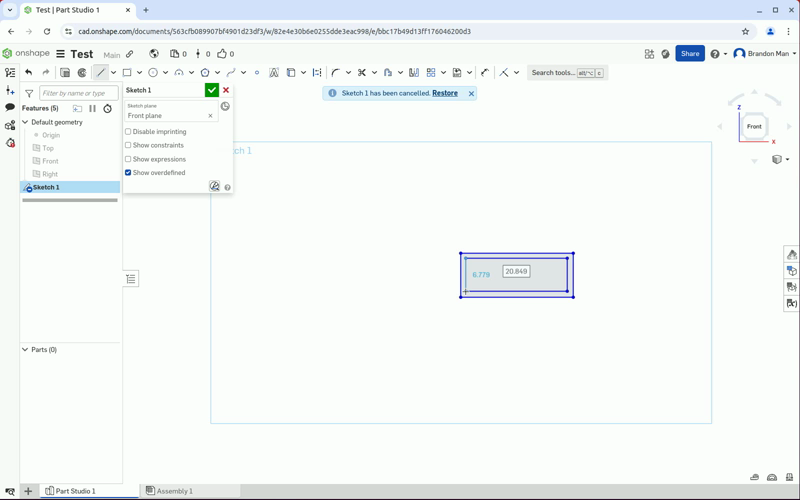
key(esc)
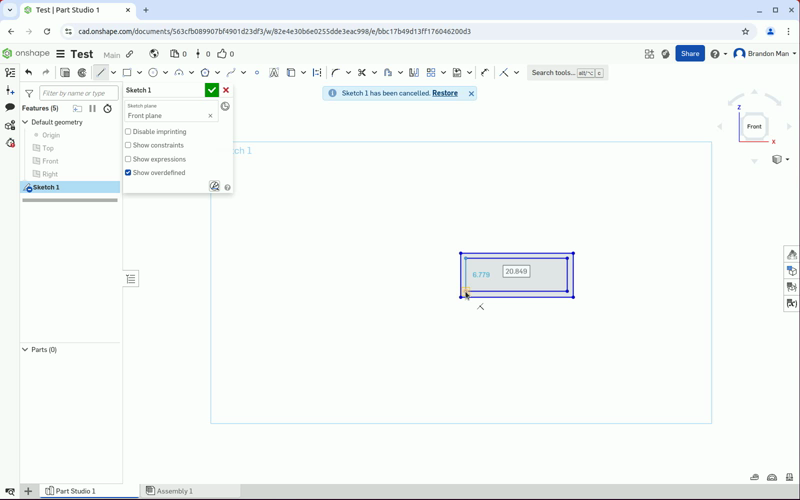
mouse_move(506, 254)
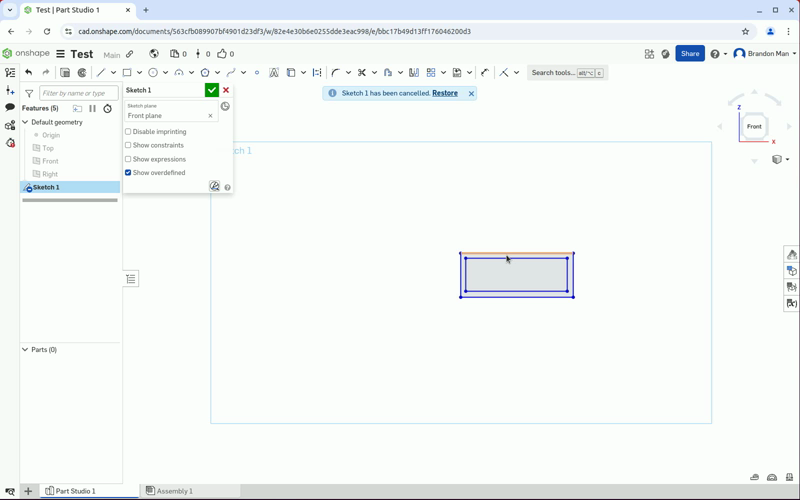
scroll(6)
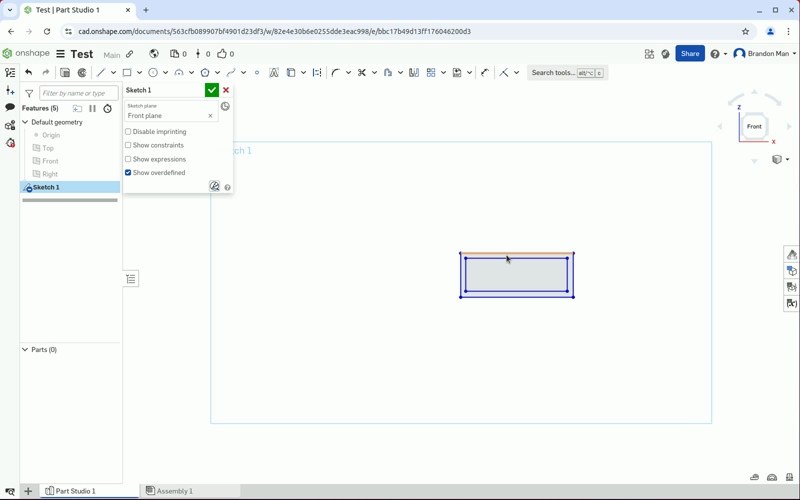
scroll(6)
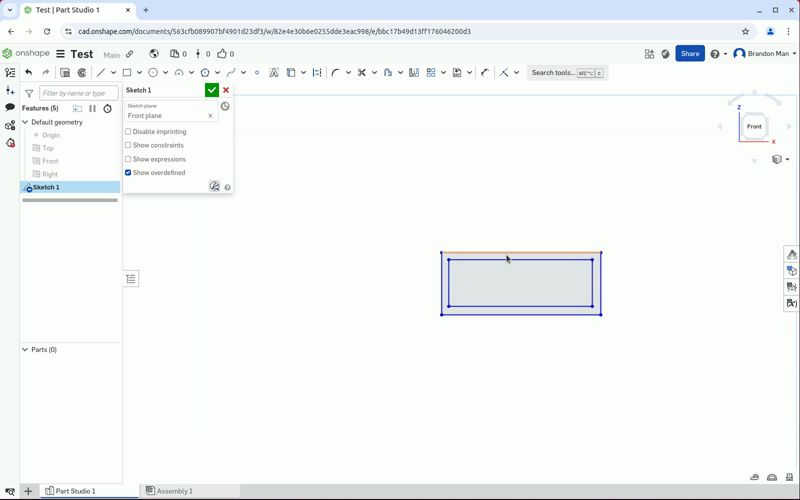
scroll(6)
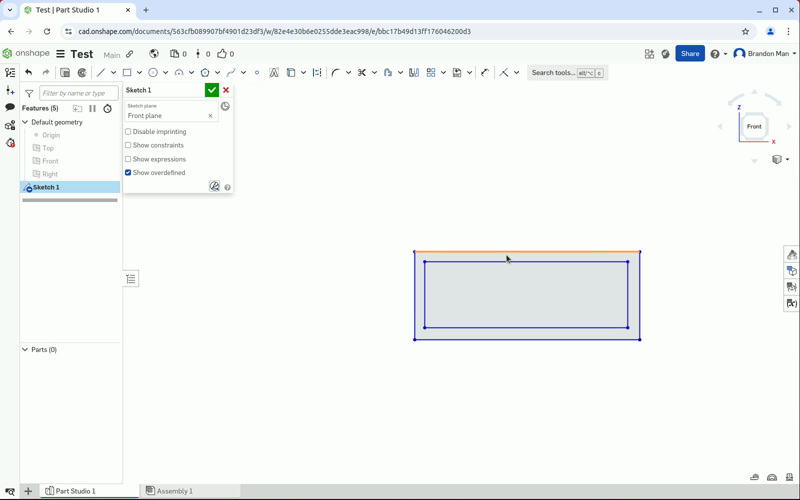
scroll(6)
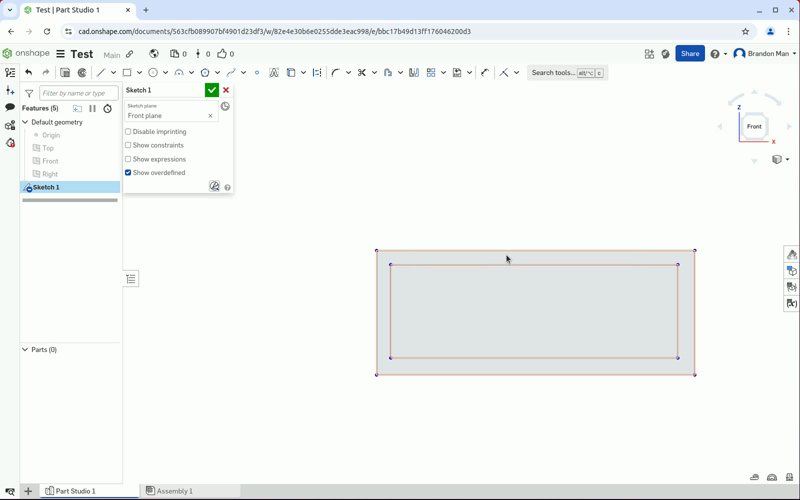
scroll(6)
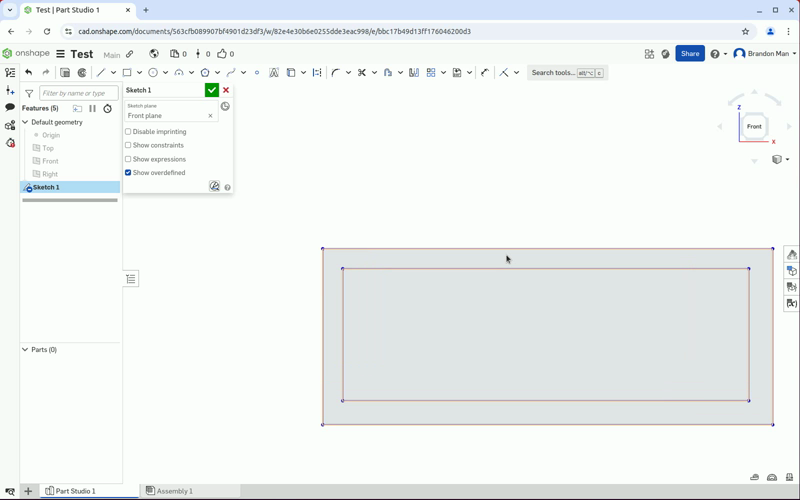
scroll(6)
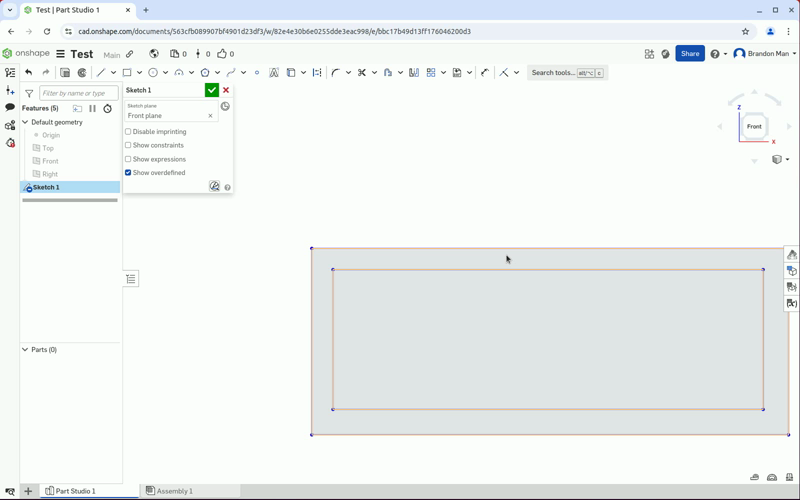
scroll(6)
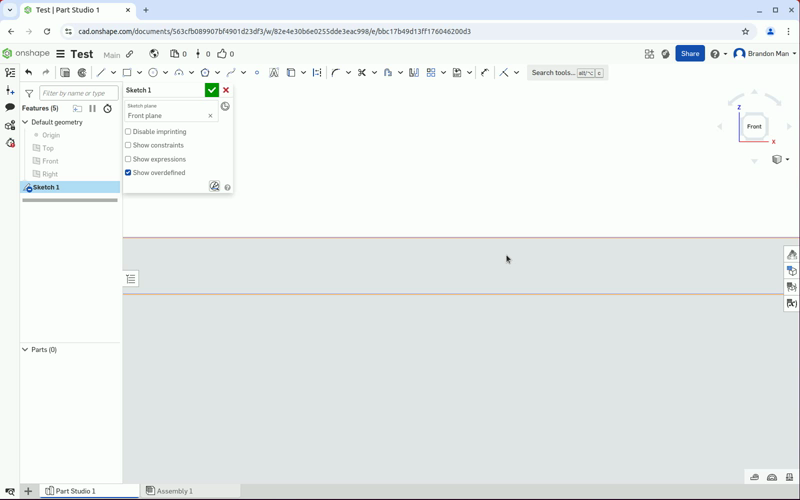
click(506, 254)
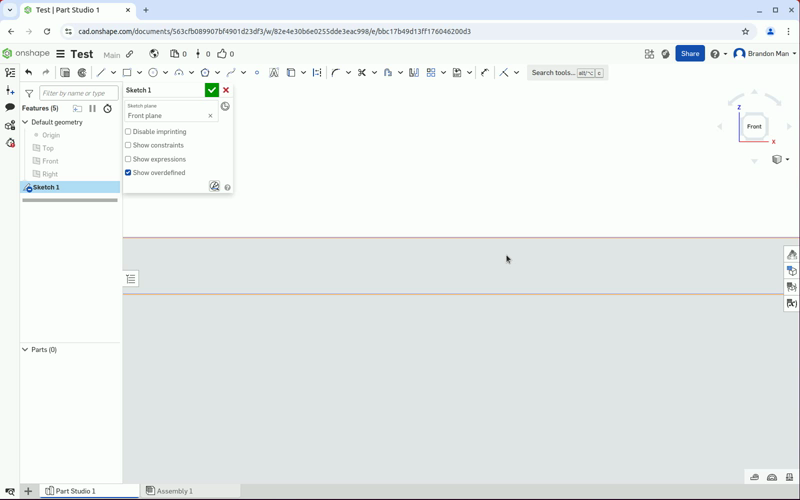
scroll(-6)
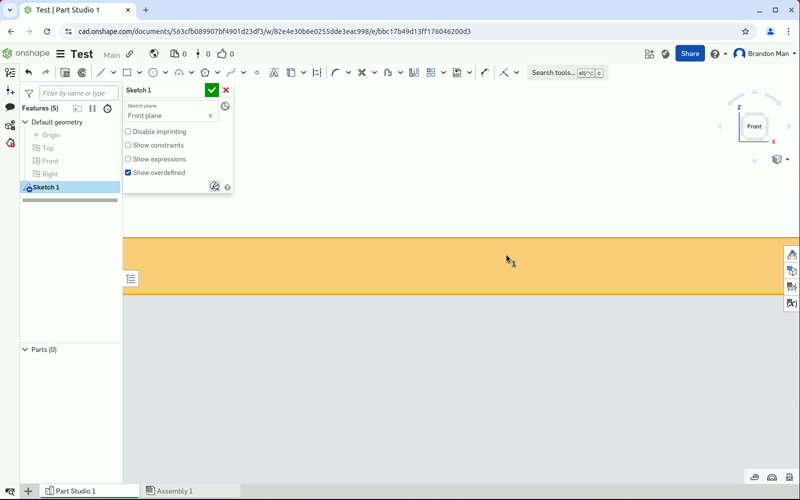
scroll(-6)
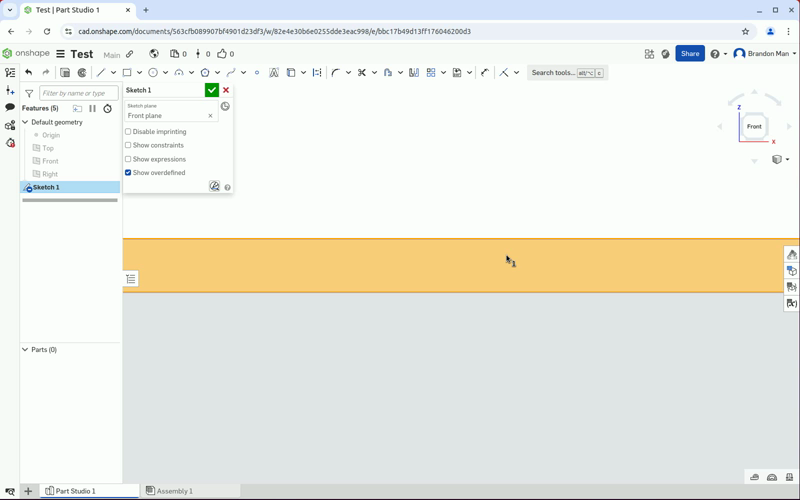
scroll(-6)
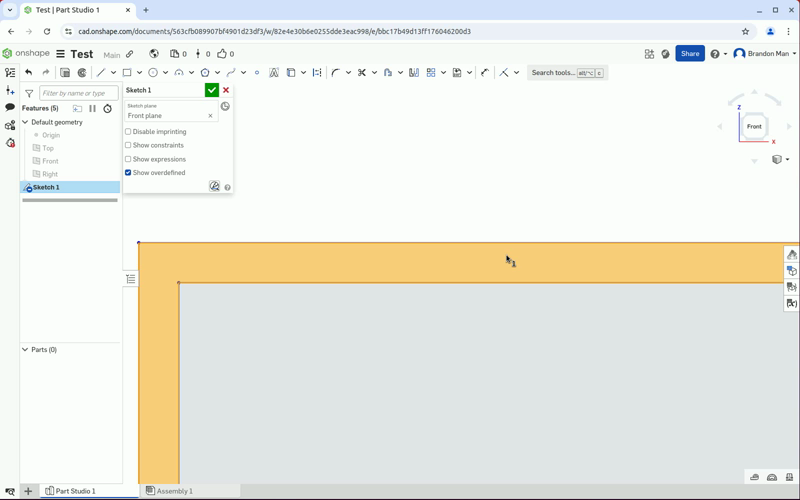
scroll(-6)
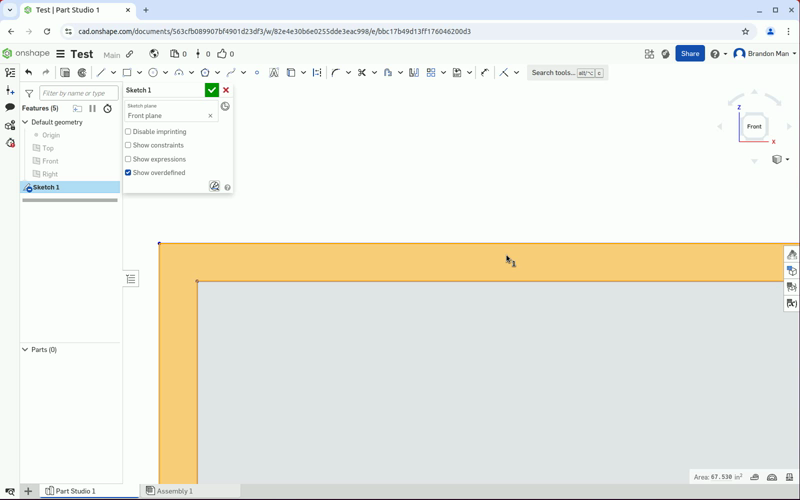
scroll(-6)
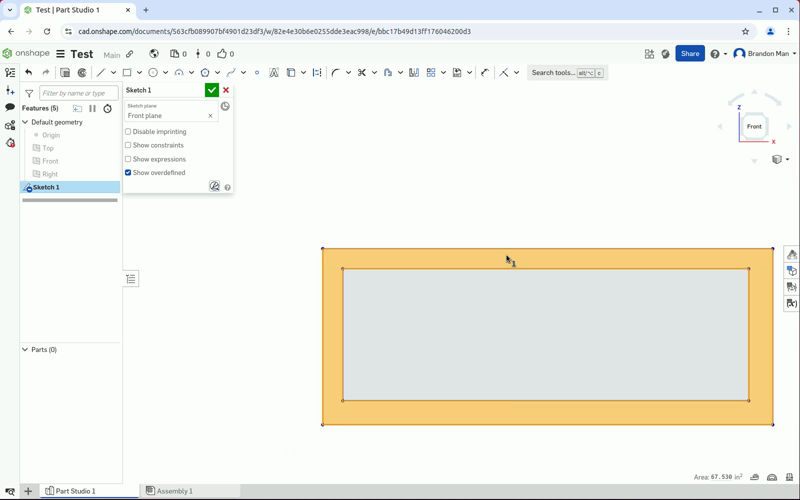
scroll(-6)
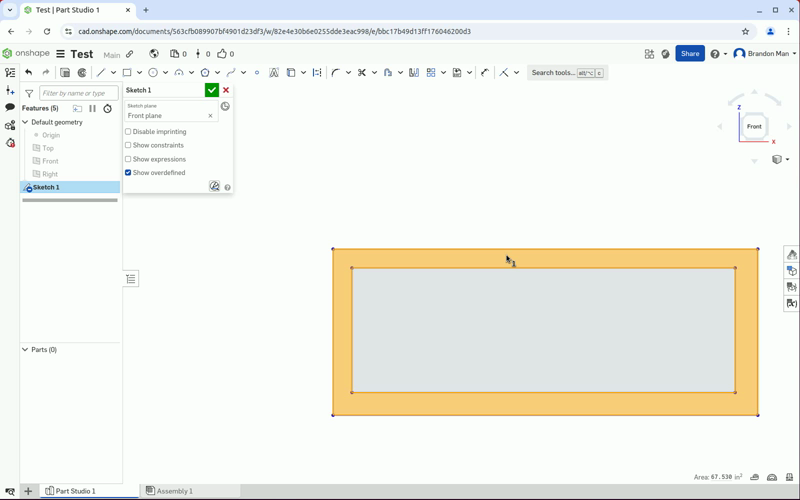
scroll(-6)
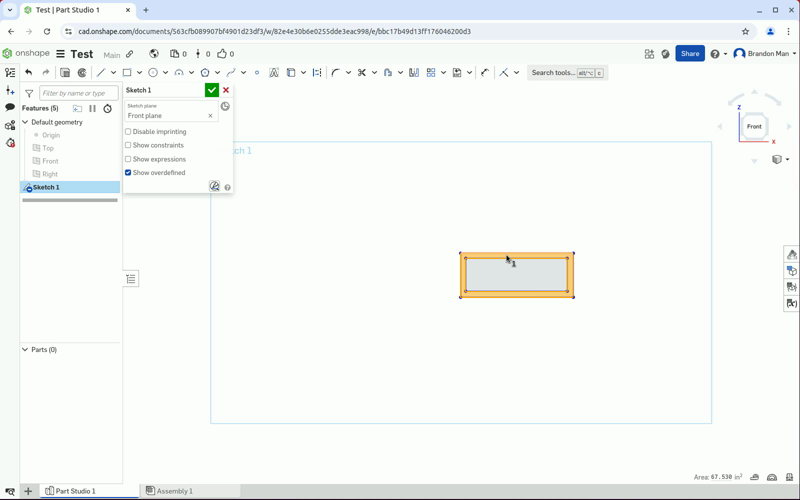
mouse_move(73, 352)
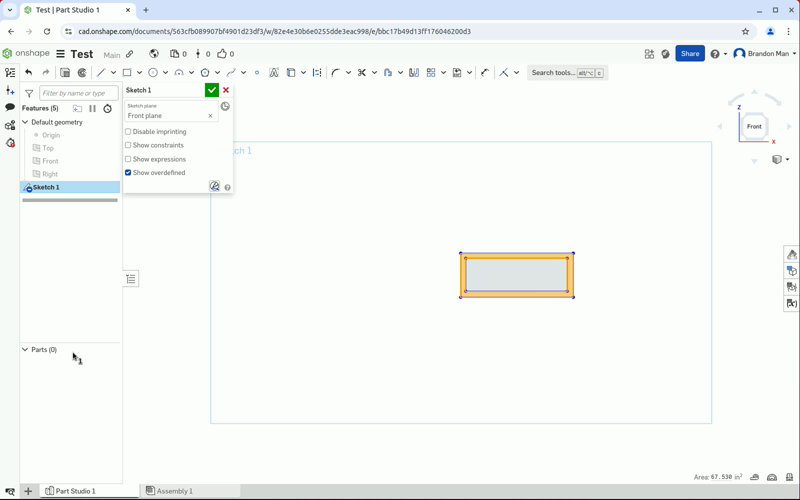
key(shift+y)
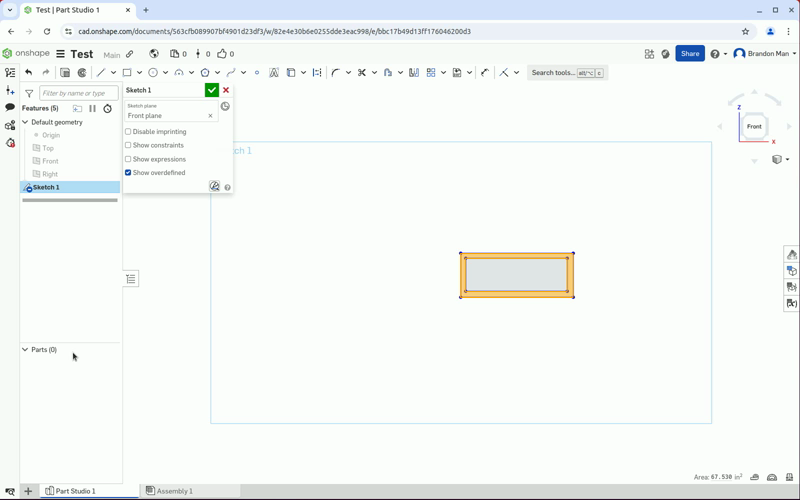
key(shift+e)
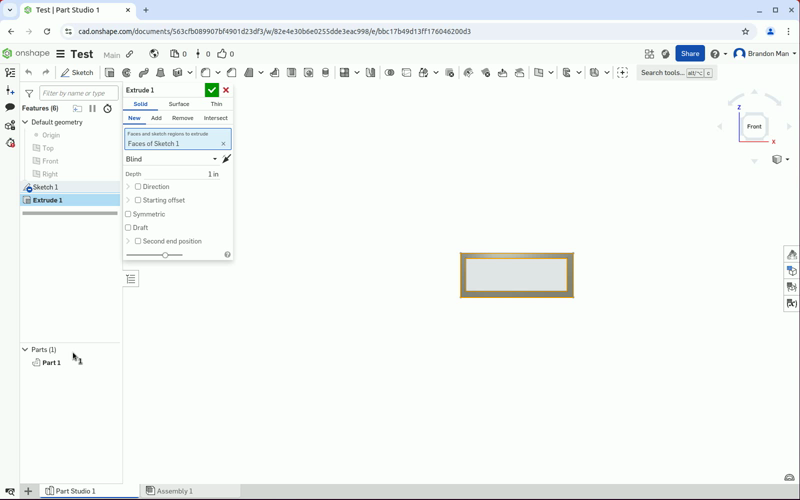
mouse_move(143, 106)
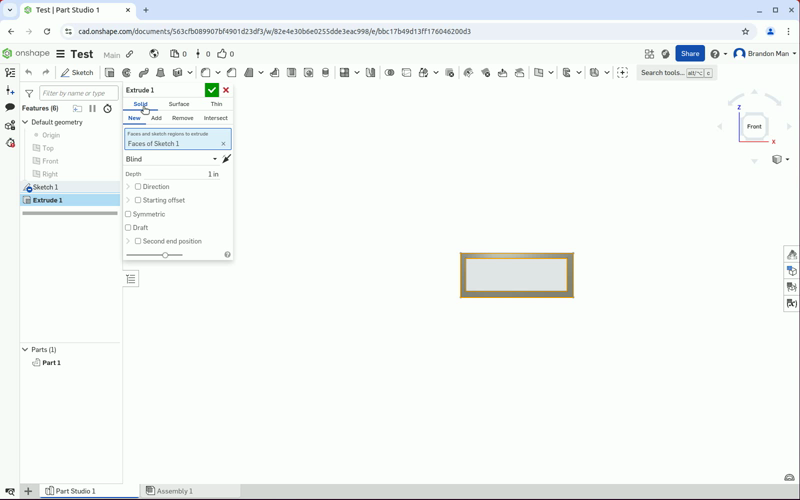
click(143, 106)
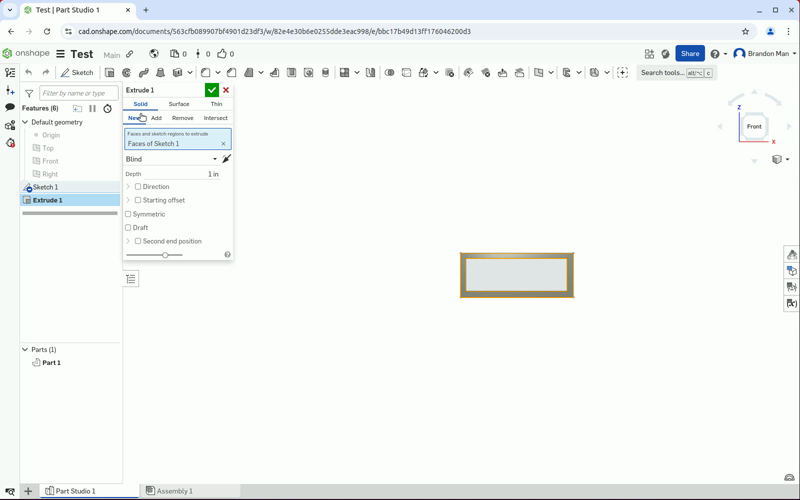
mouse_move(137, 120)
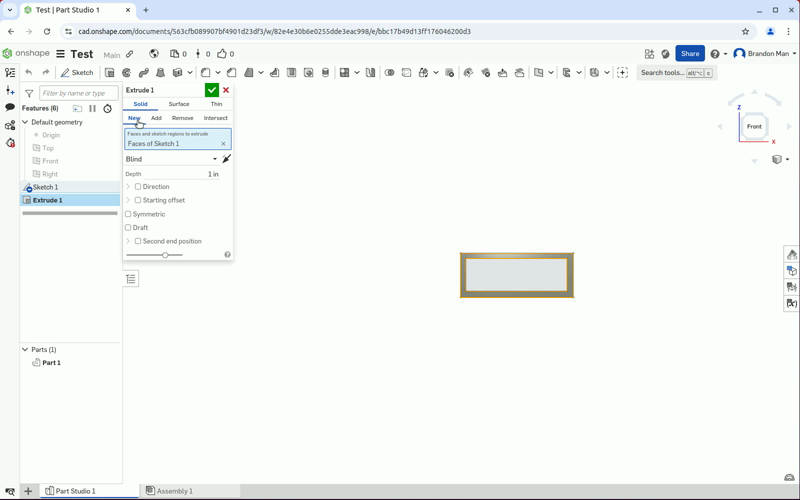
click(137, 120)
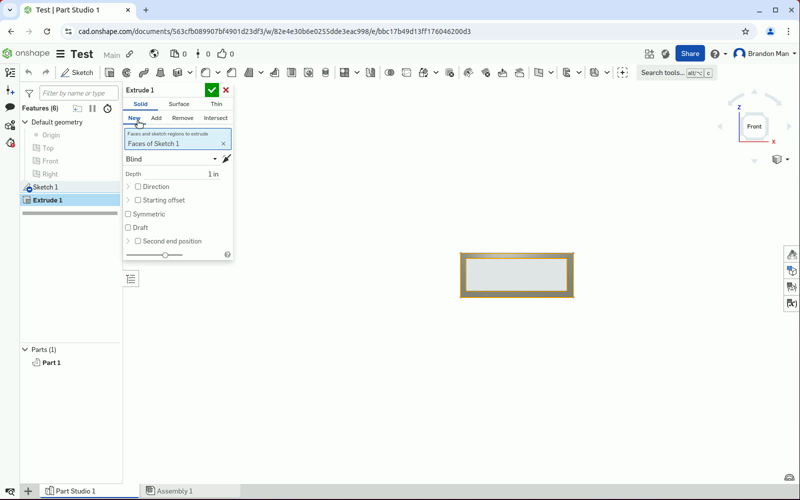
key(tab, 4)
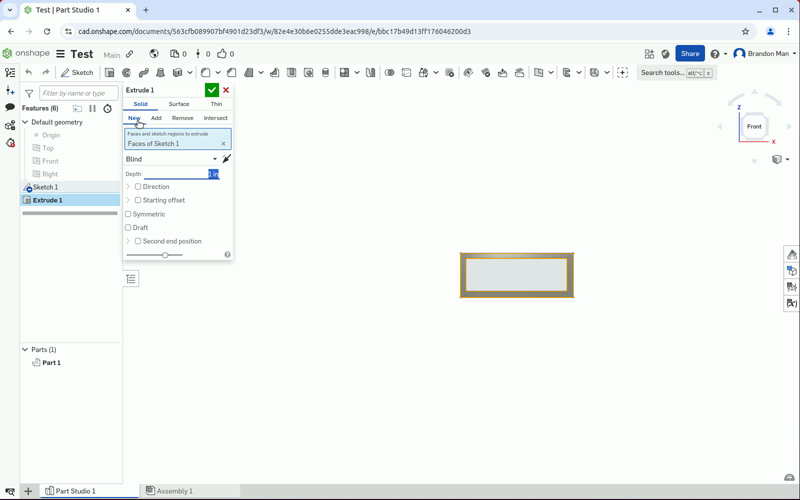
text(1.444)
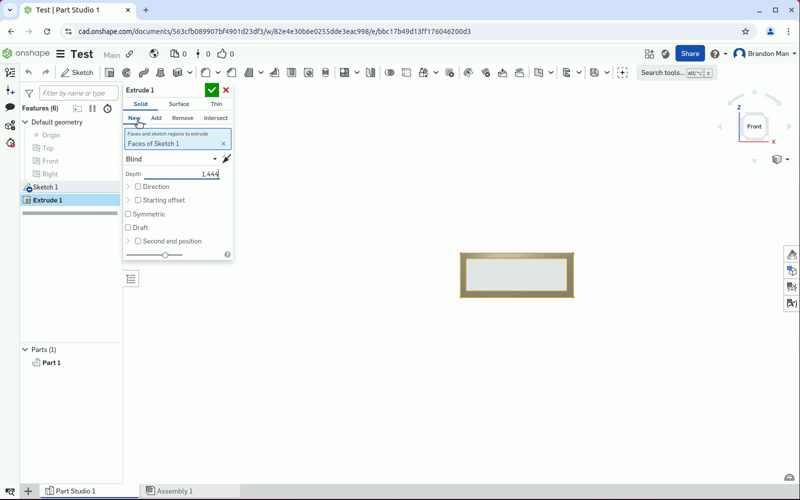
key(enter)
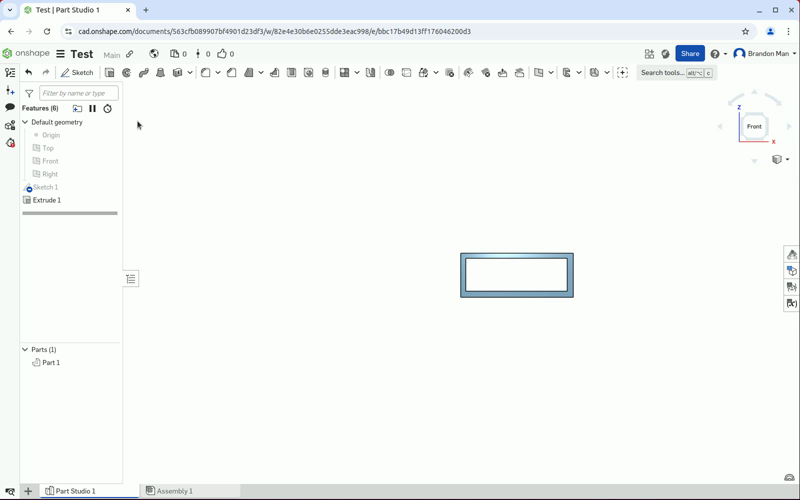
key(shift+h)
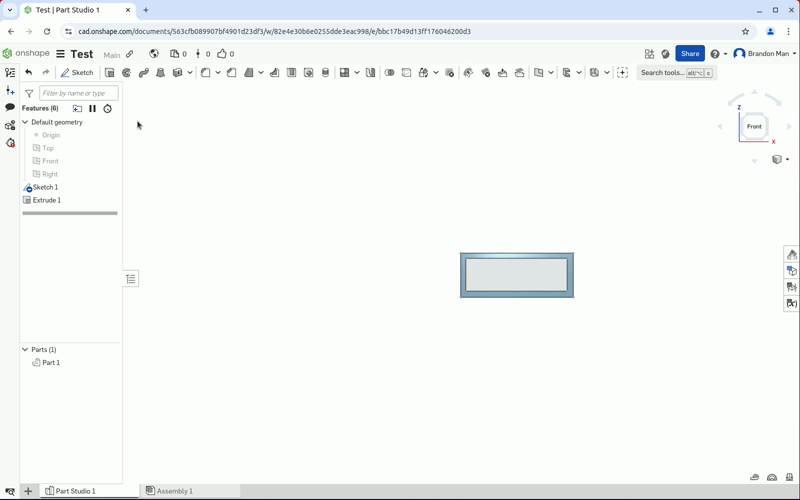
key(shift+h)
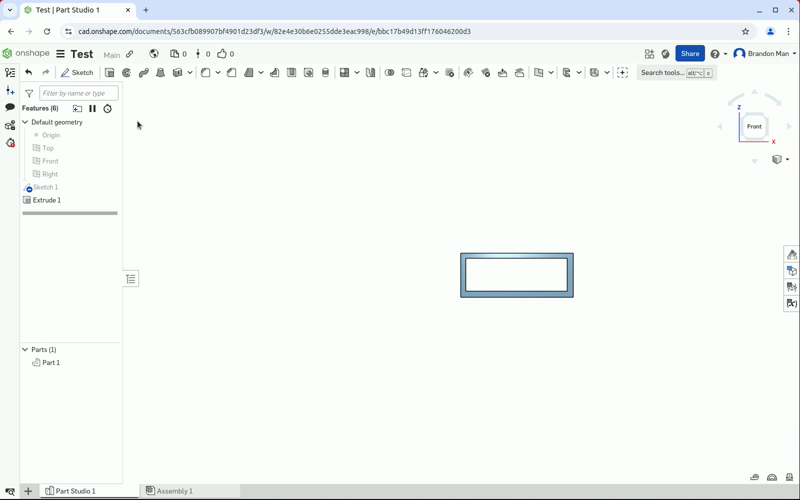
mouse_move(73, 189)
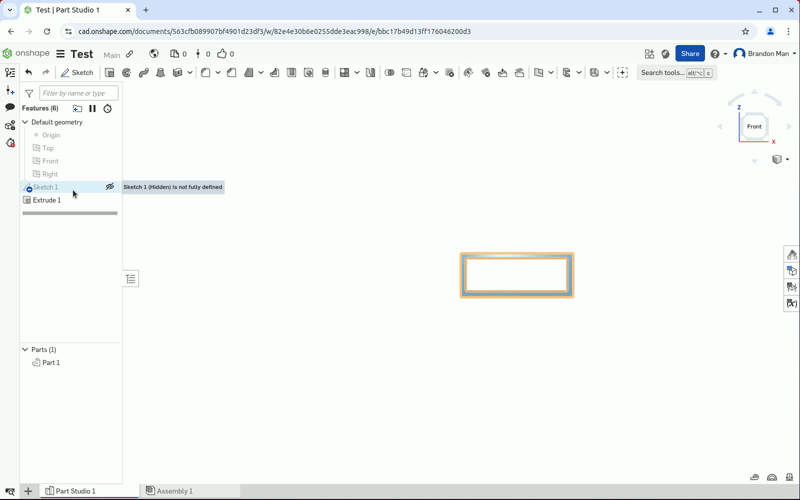
click(73, 189)
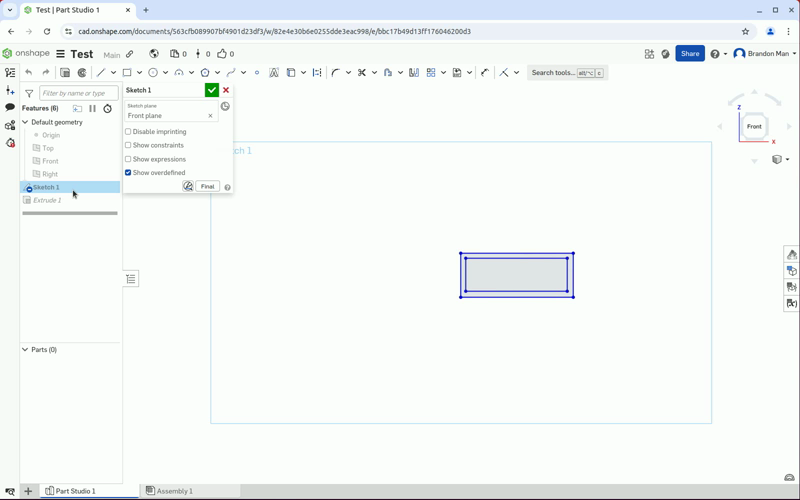
mouse_move(229, 92)
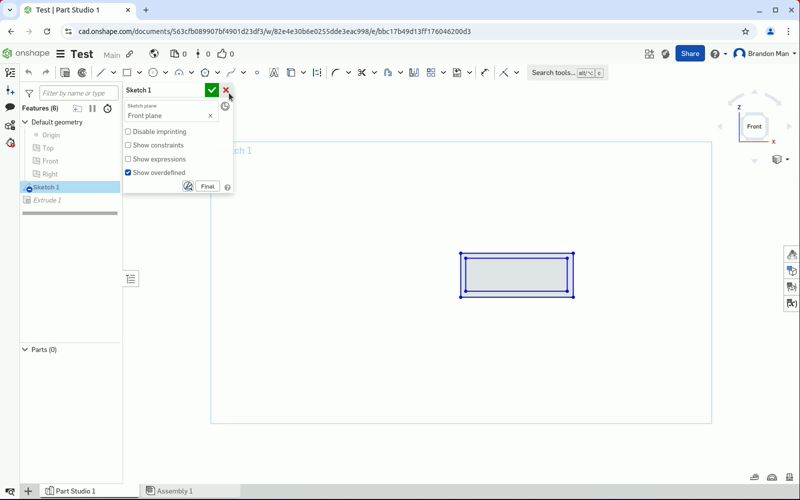
click(229, 92)
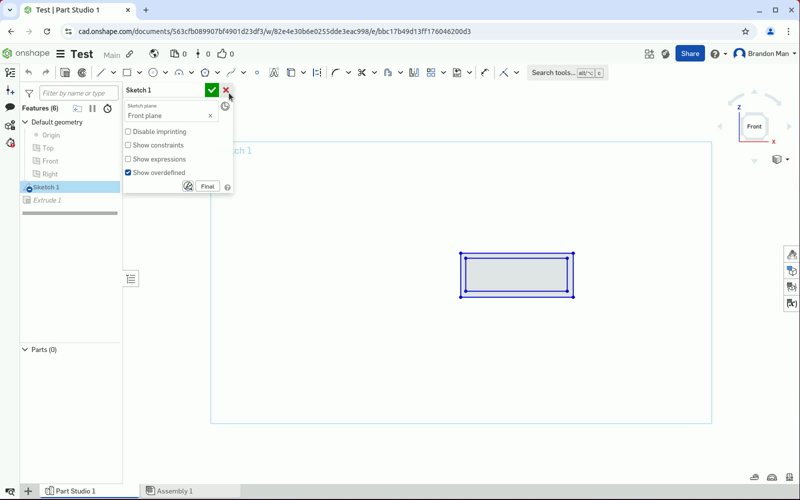
key(shift+s)
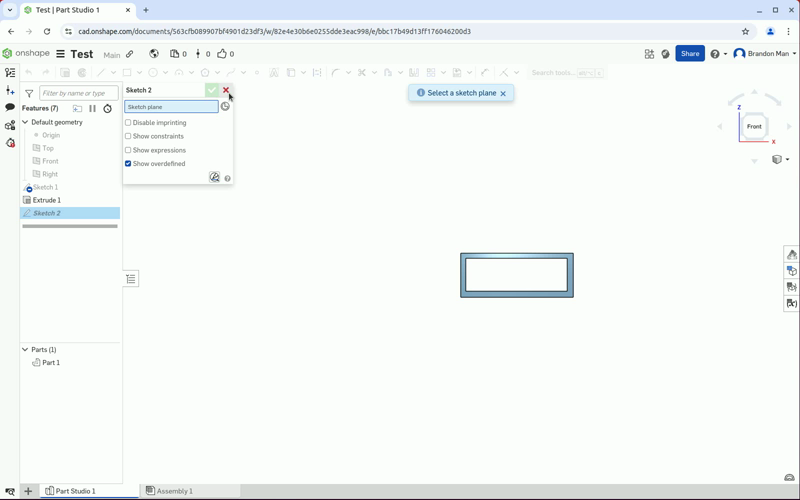
mouse_move(73, 163)
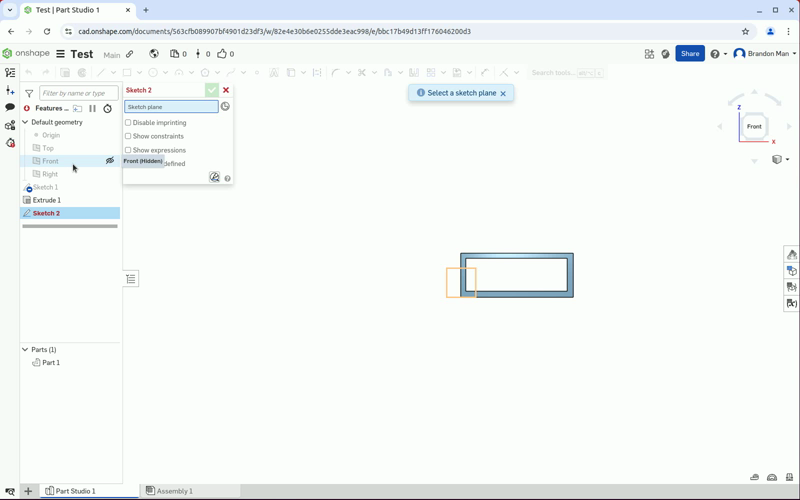
click(73, 163)
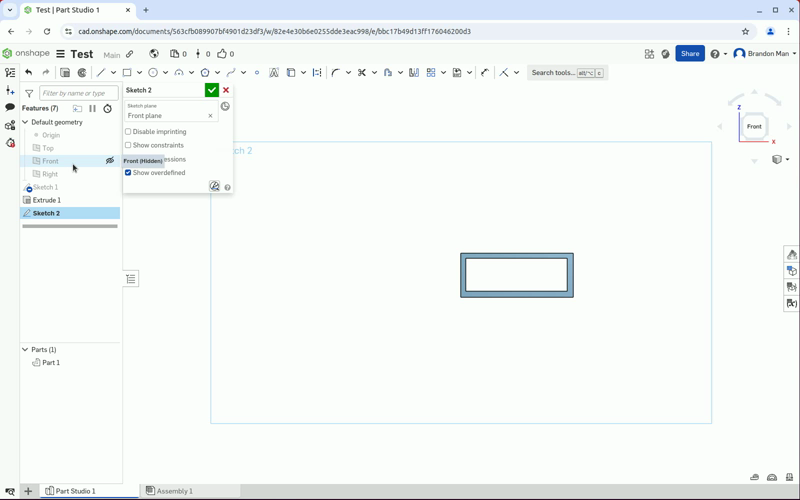
mouse_move(73, 352)
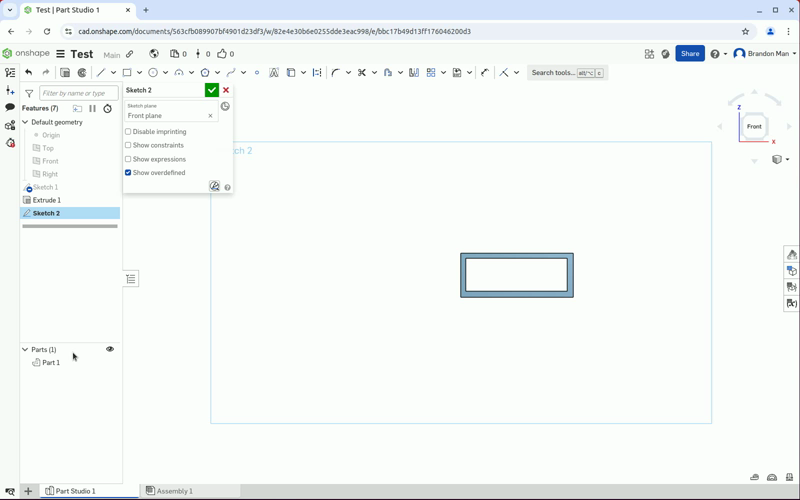
key(y)
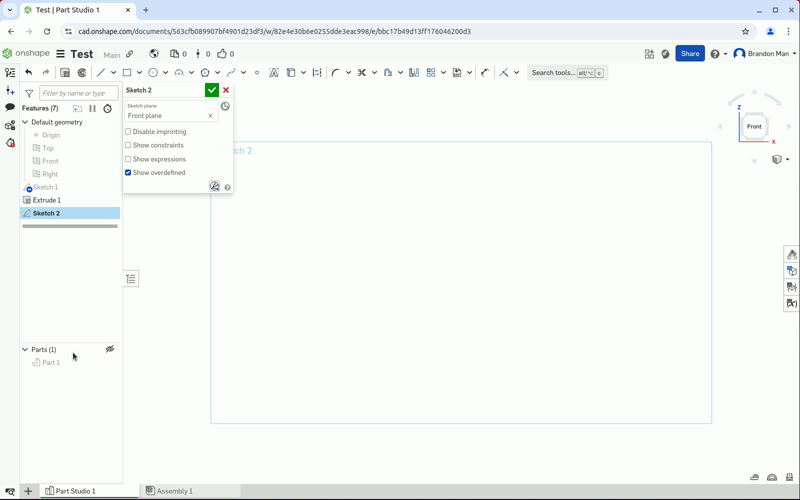
key(l)
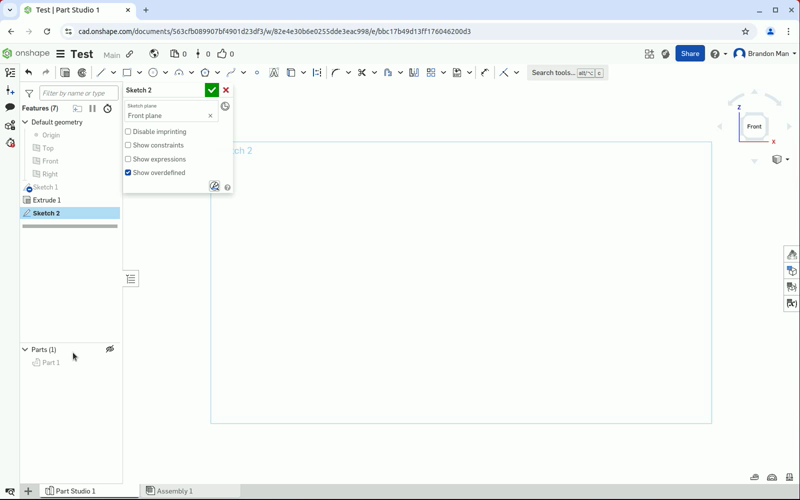
key_down(shift)
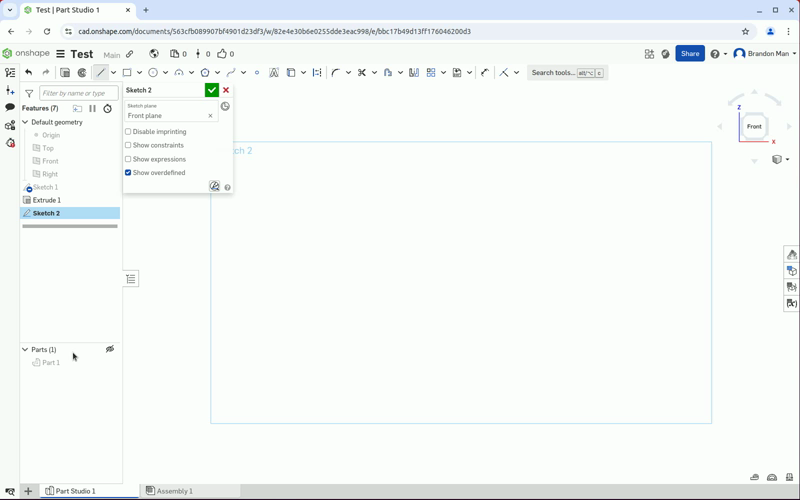
mouse_move(465, 291)
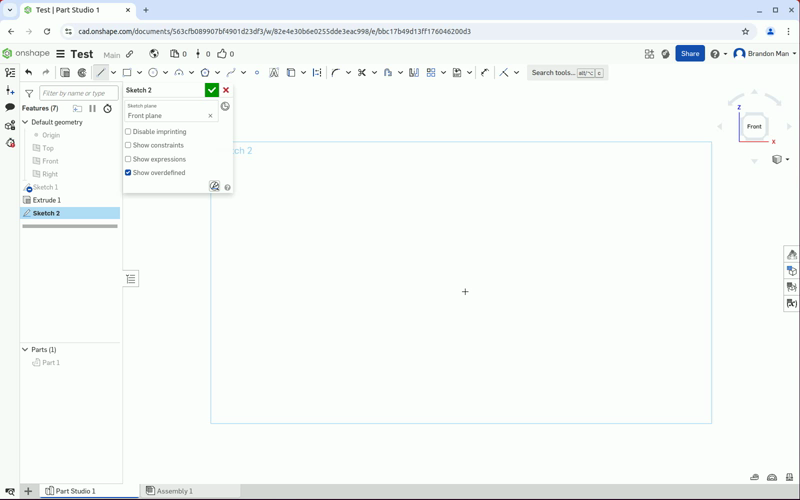
click(465, 291)
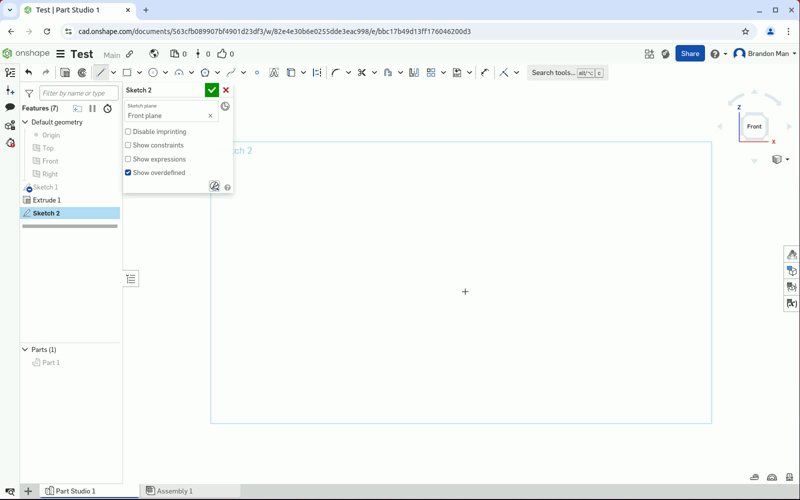
key_up(shift)
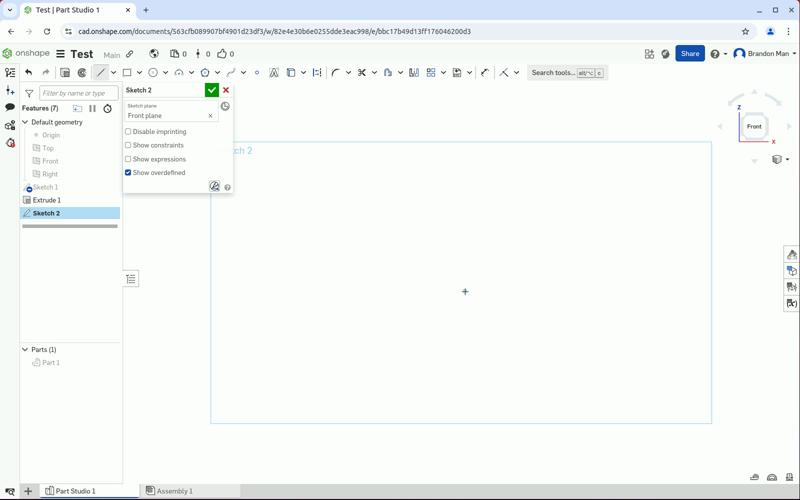
key_down(shift)
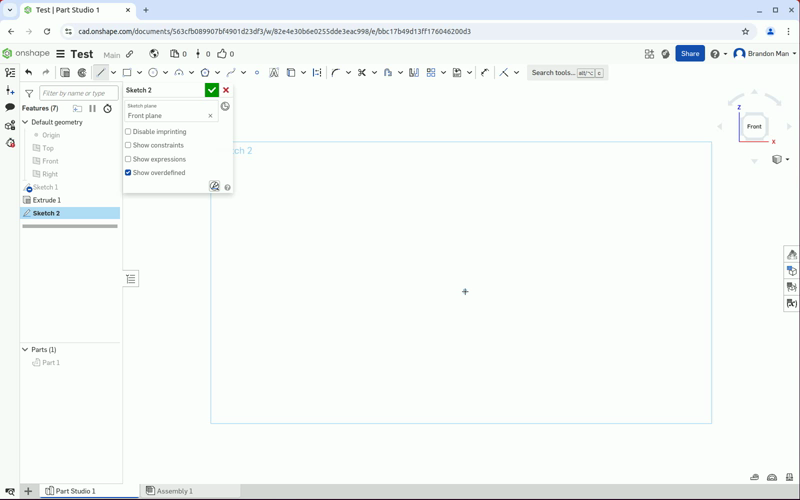
mouse_move(566, 291)
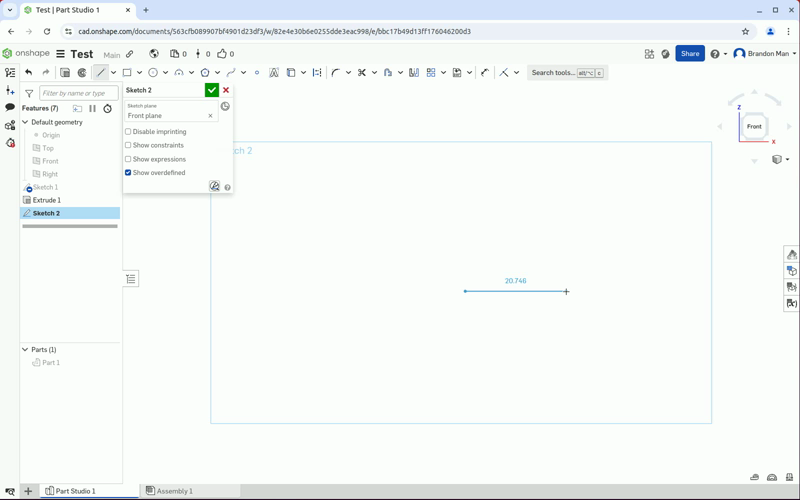
click(566, 291)
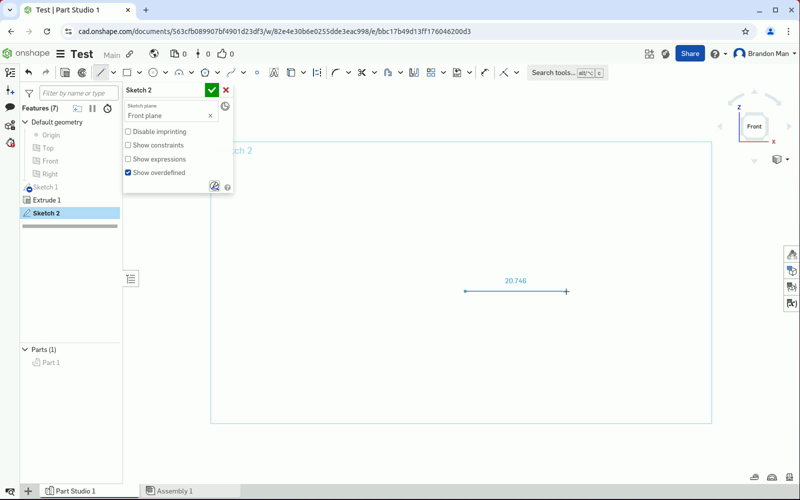
key_up(shift)
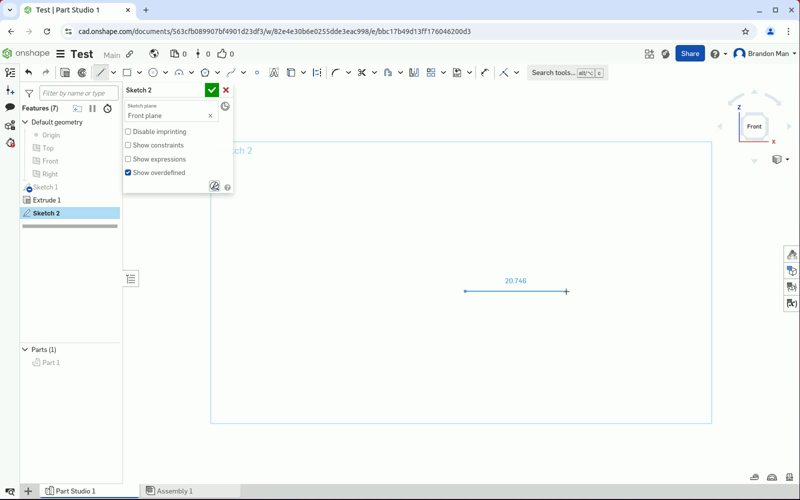
key_down(shift)
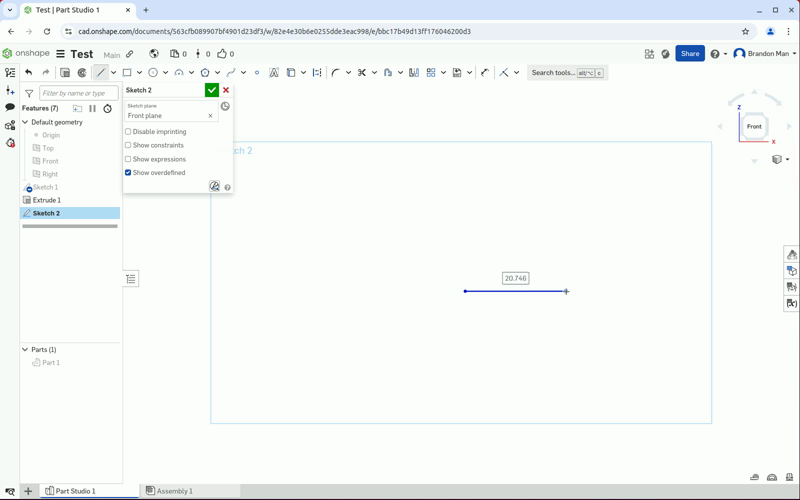
mouse_move(589, 291)
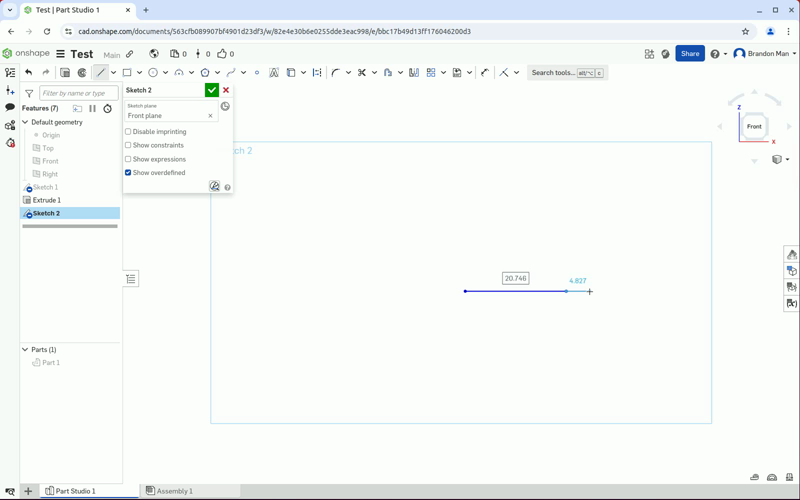
mouse_move(566, 258)
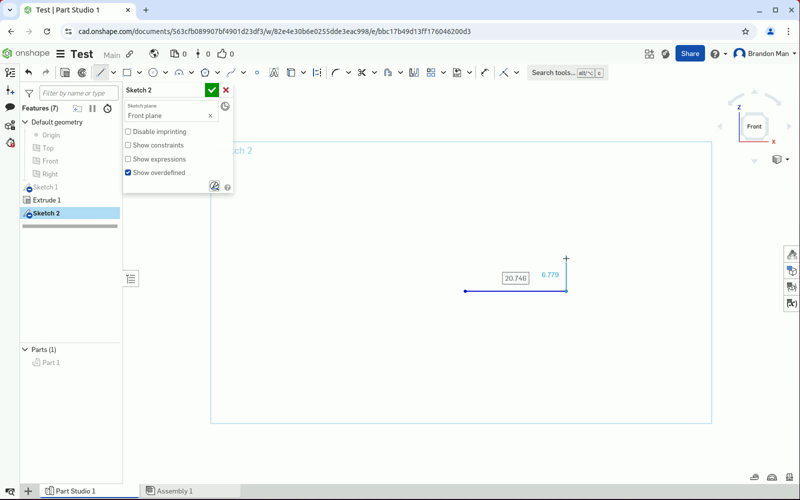
click(566, 258)
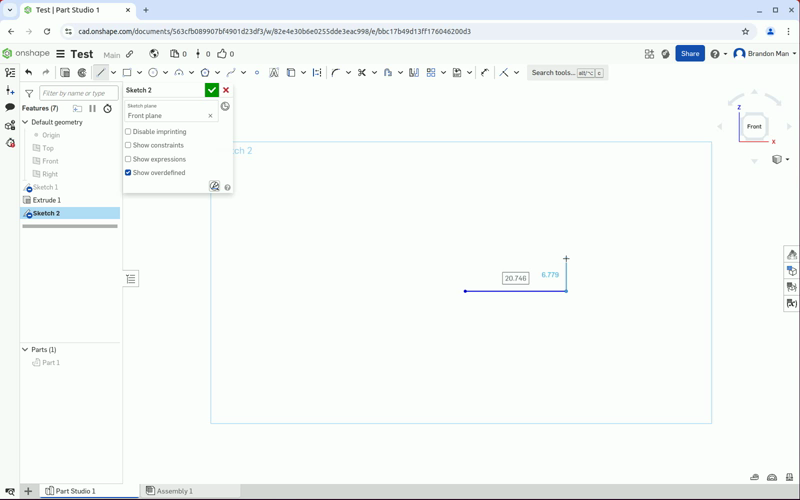
key_up(shift)
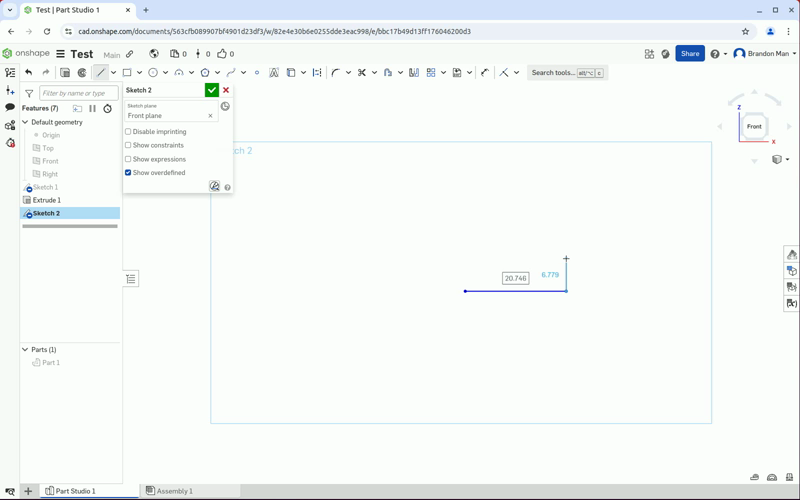
key_down(shift)
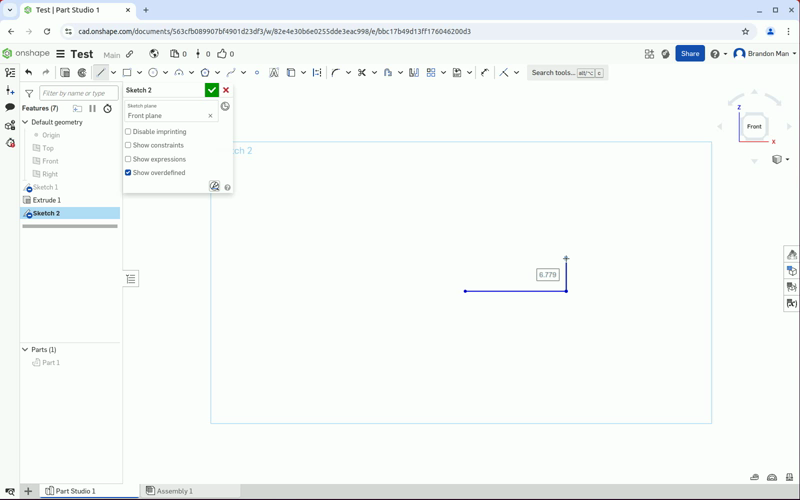
mouse_move(465, 258)
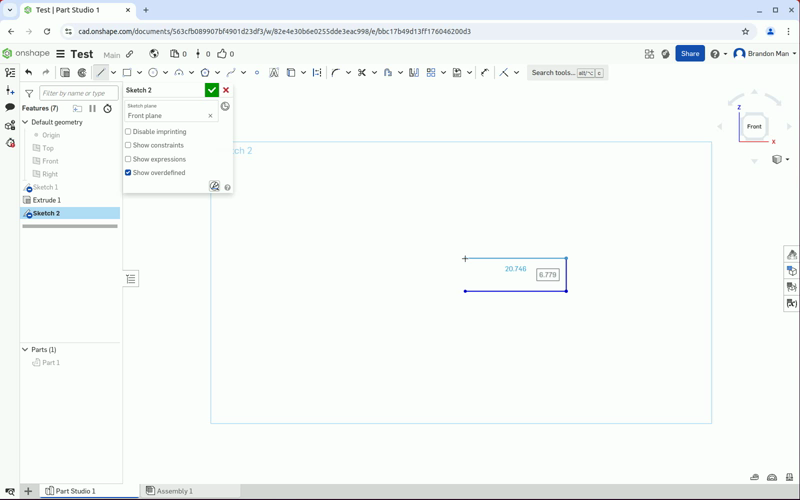
click(465, 258)
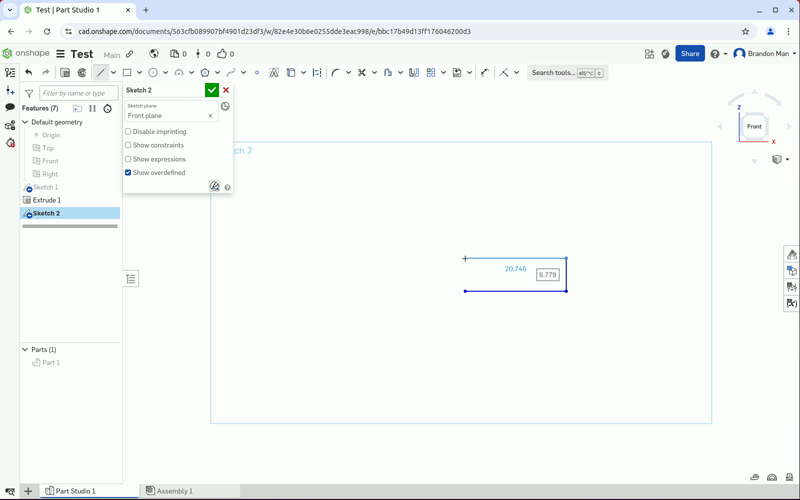
key_up(shift)
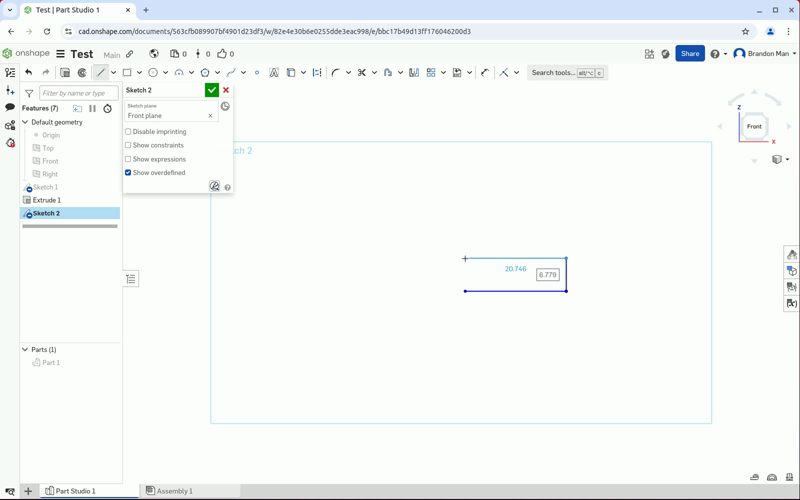
mouse_move(495, 258)
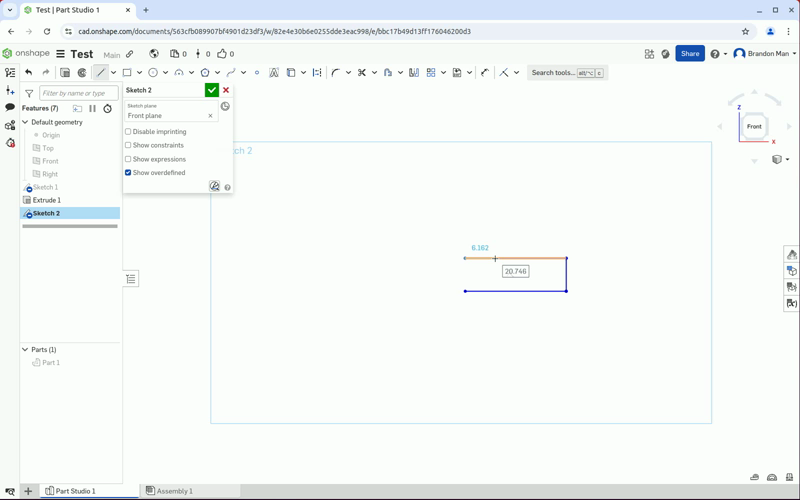
key_down(shift)
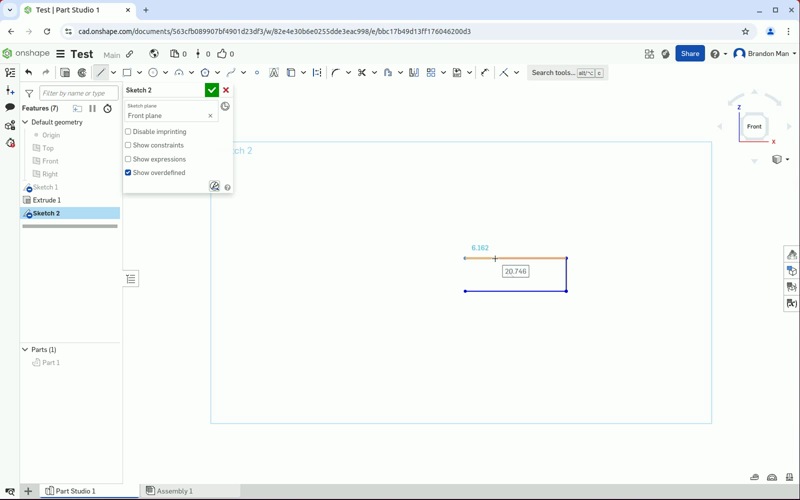
mouse_move(465, 291)
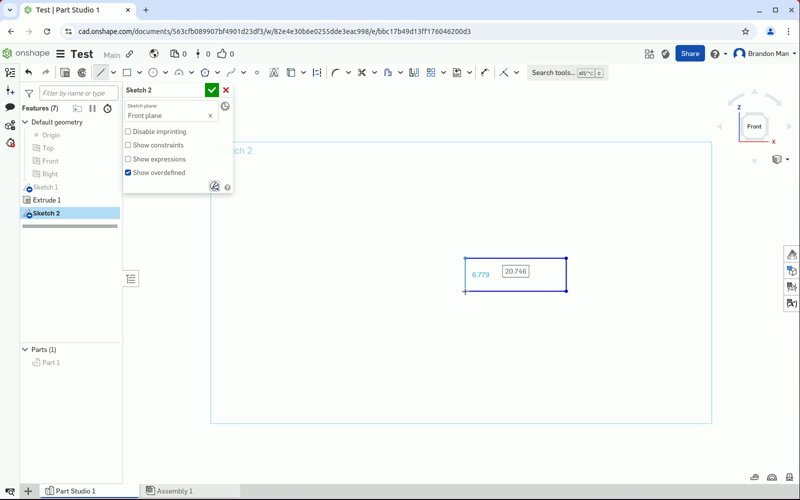
key_up(shift)
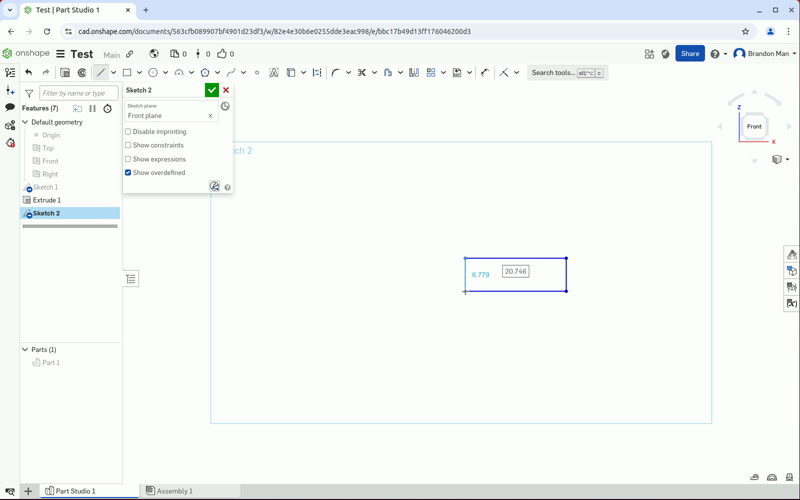
click(465, 291)
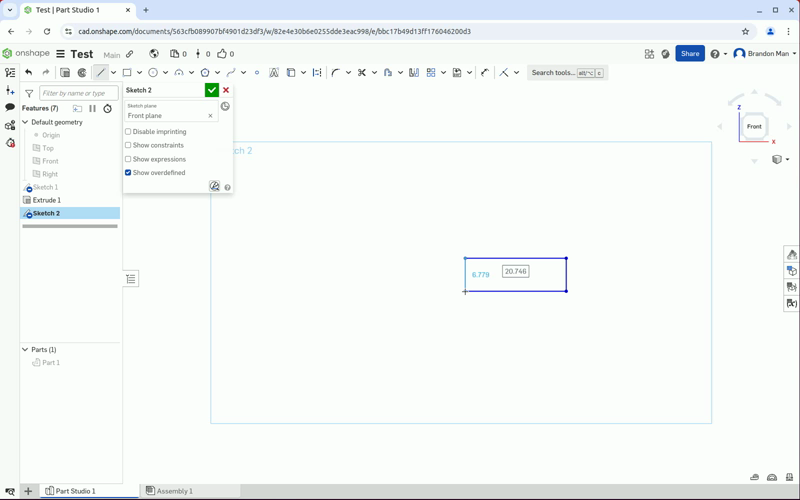
key(esc)
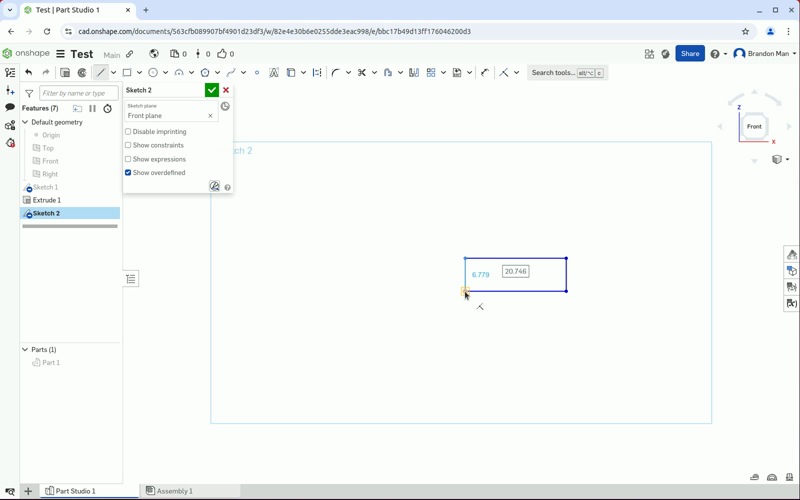
mouse_move(560, 272)
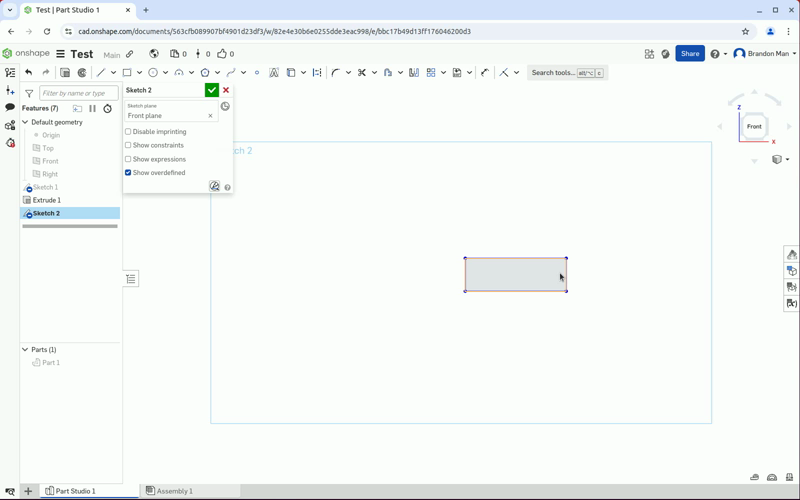
click(560, 272)
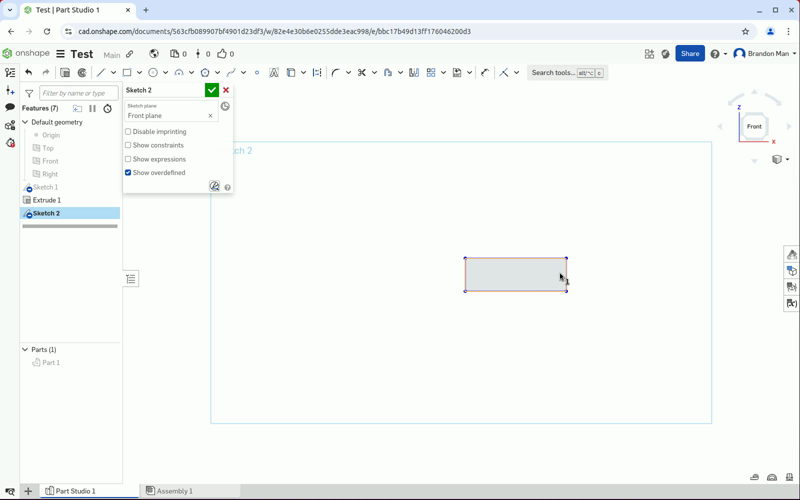
mouse_move(73, 352)
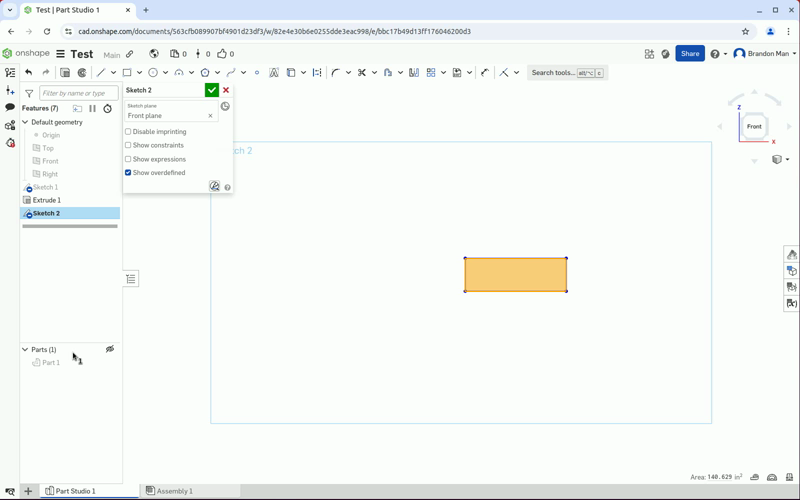
key(shift+y)
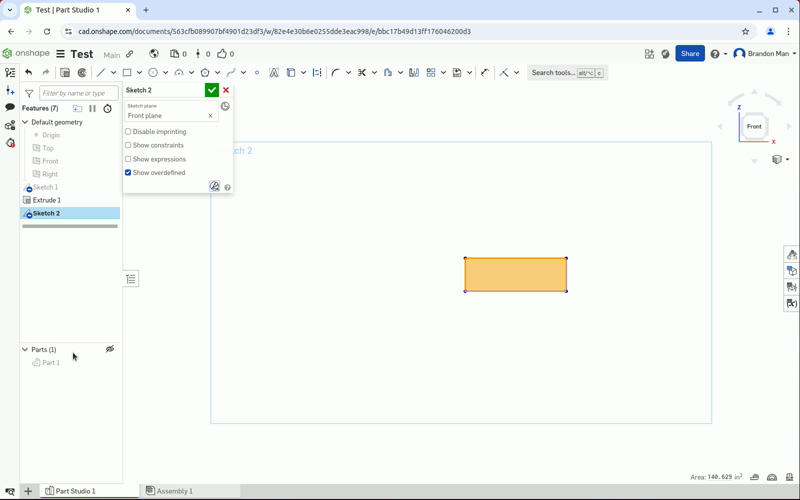
key(shift+e)
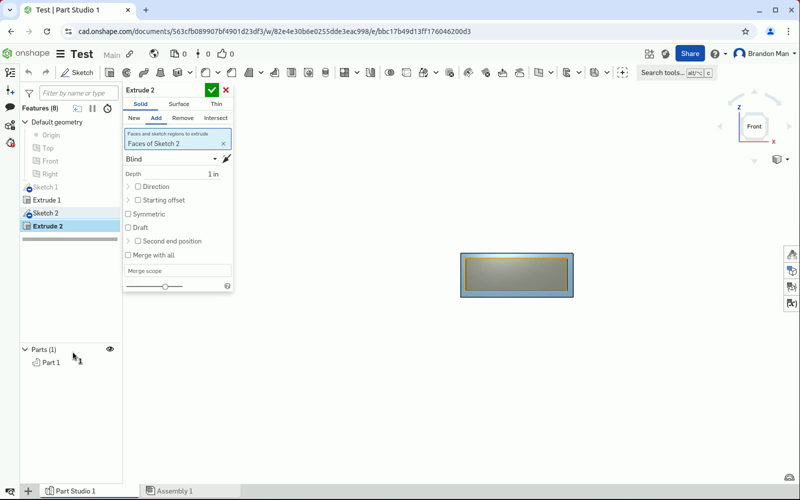
mouse_move(143, 106)
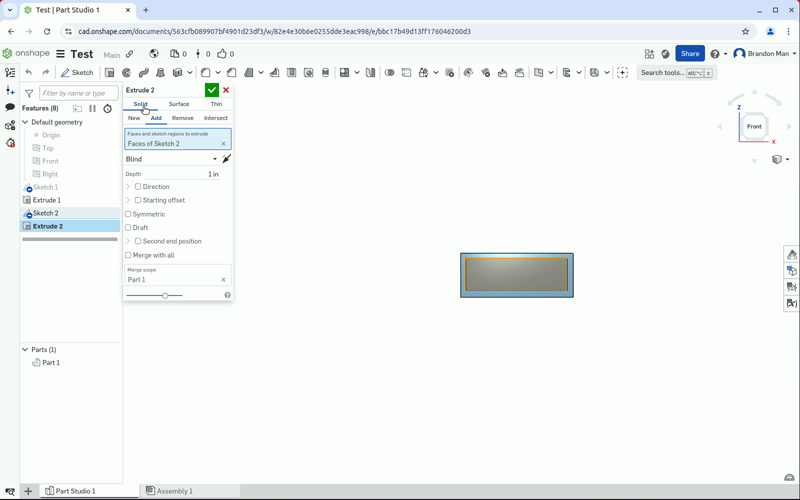
click(143, 106)
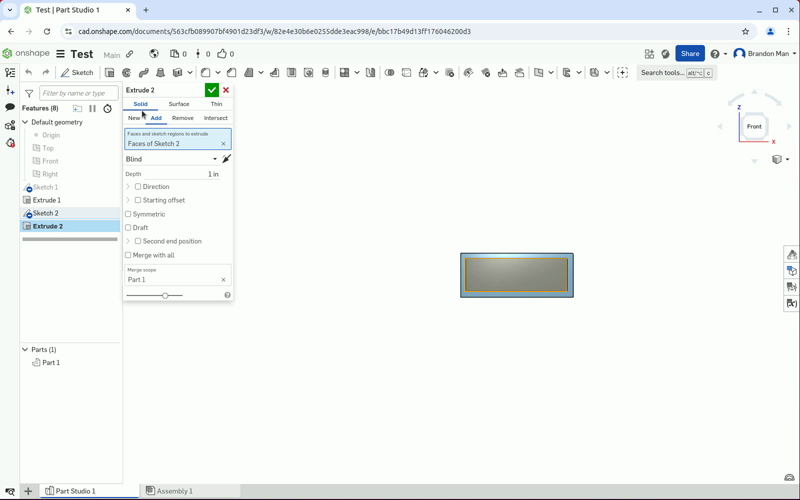
mouse_move(137, 120)
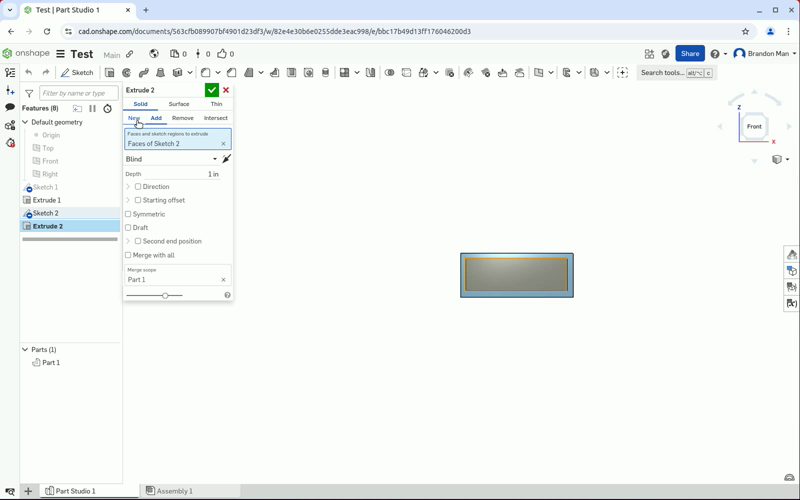
click(137, 120)
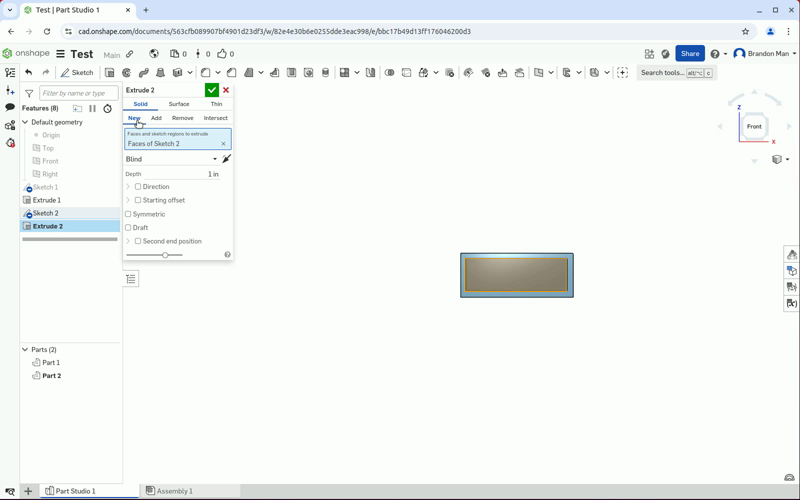
key(tab, 4)
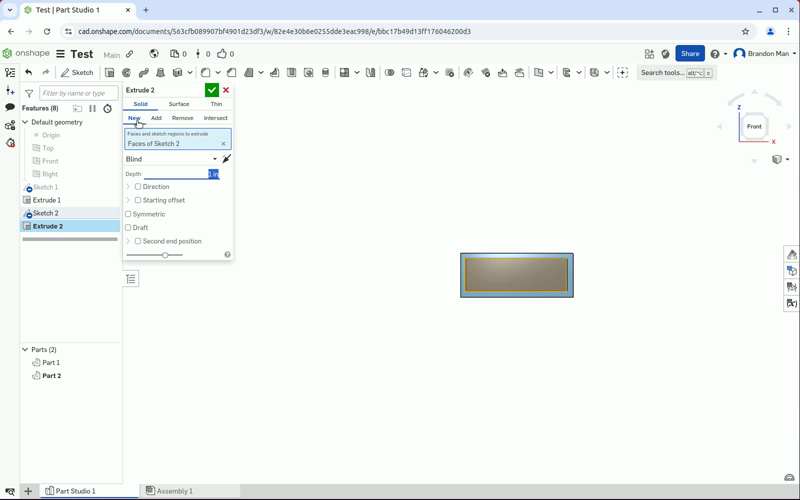
text(0.722)
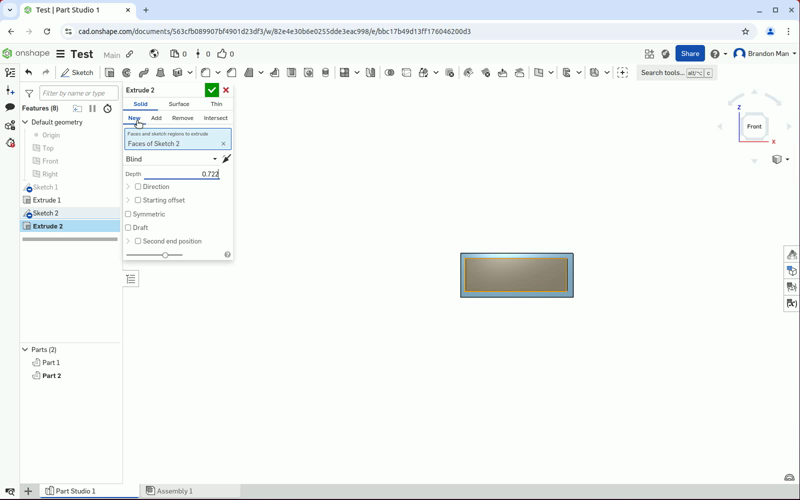
key(enter)
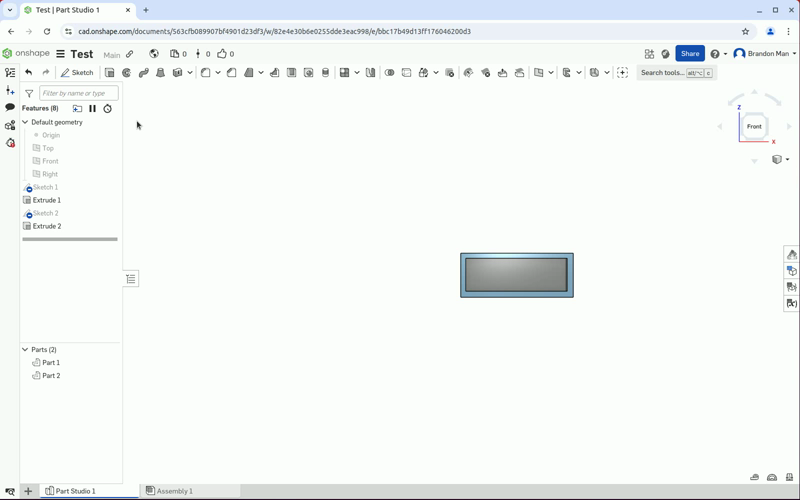
key(shift+h)
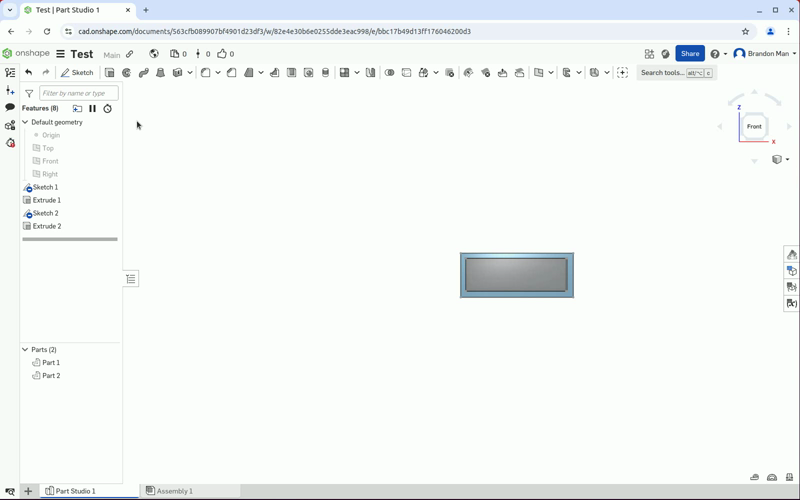
key(shift+h)
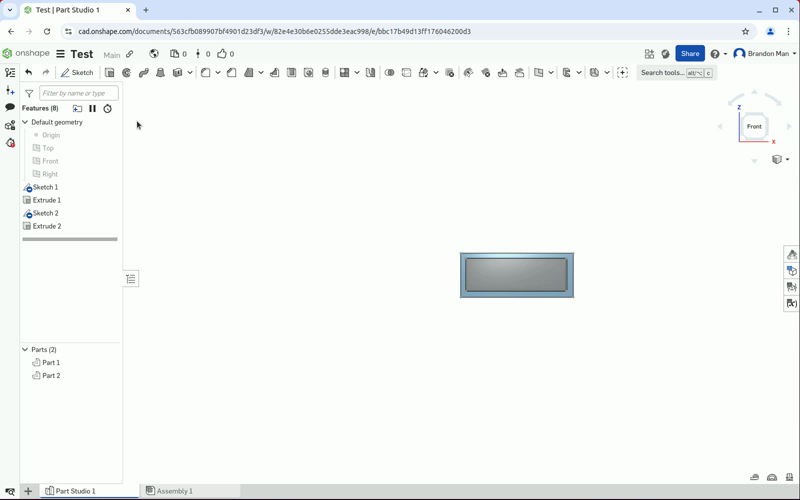
key(shift+7)
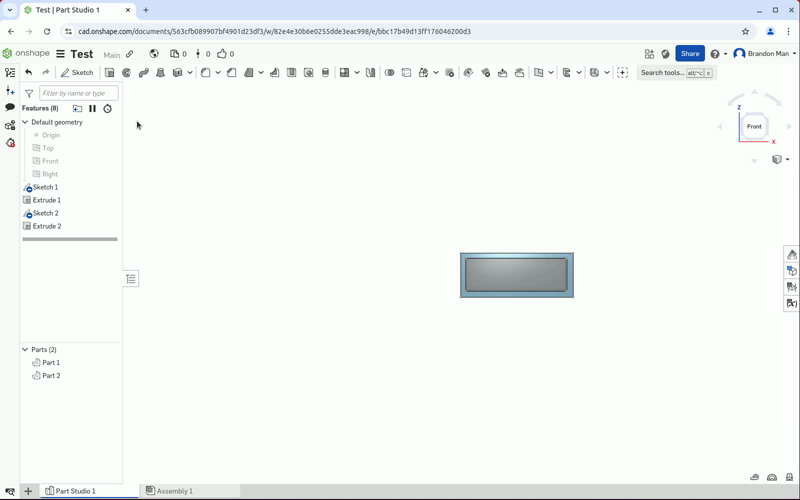
key(left, 2)
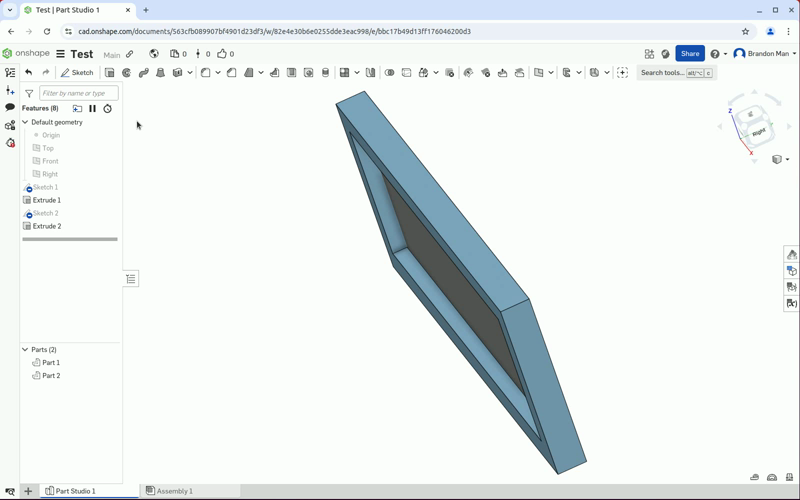
key(down, 2)
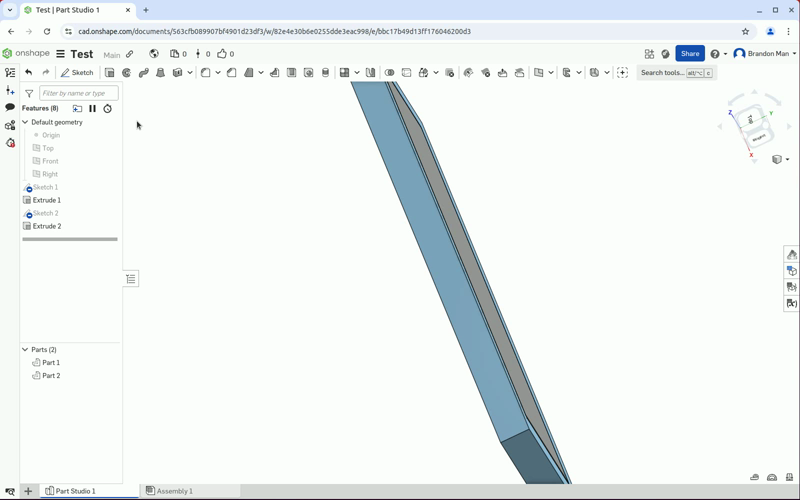
key(up, 2)
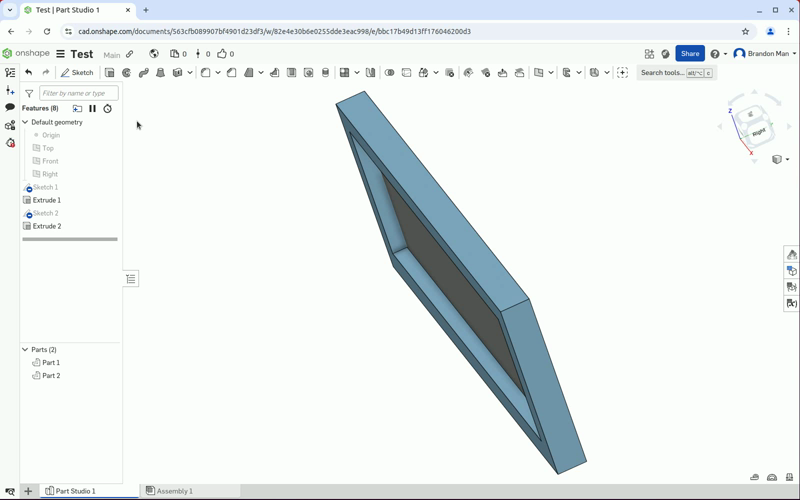
key(right, 2)
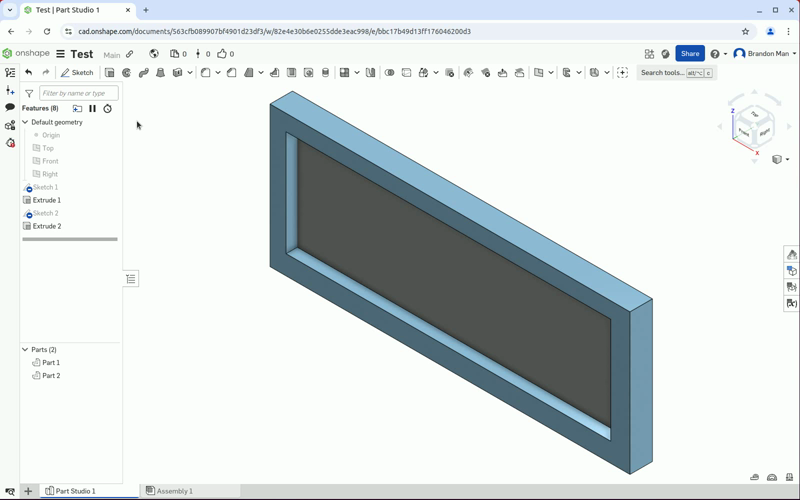
mouse_move(73, 189)
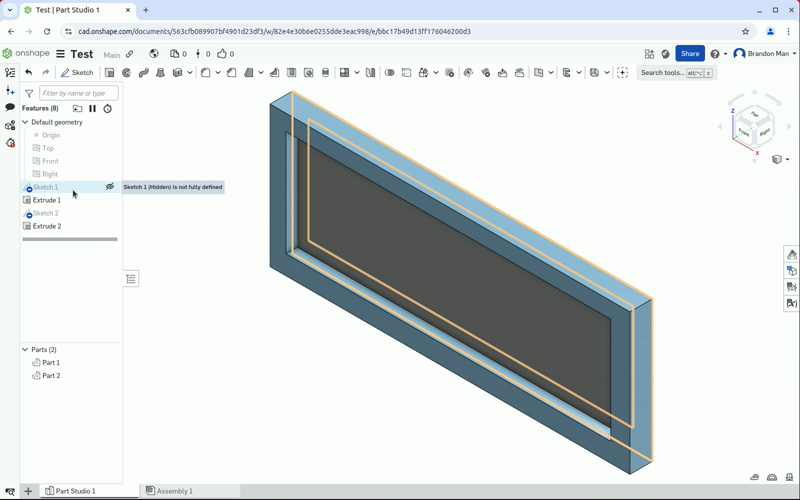
click(73, 189)